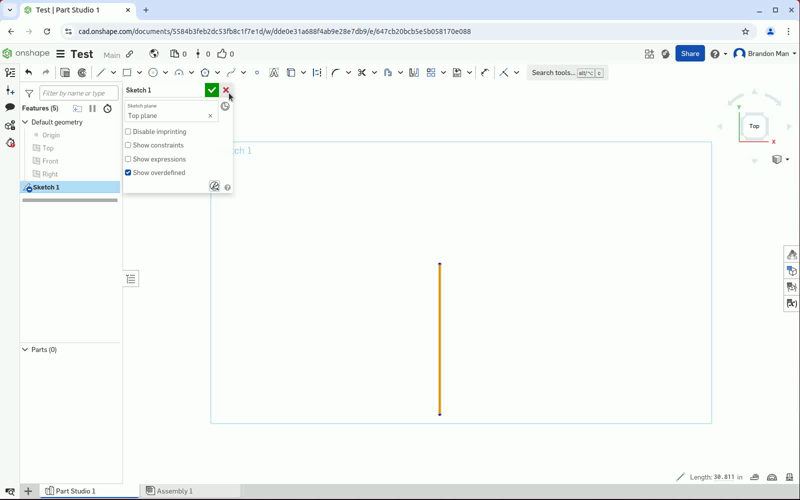
key(shift+h)
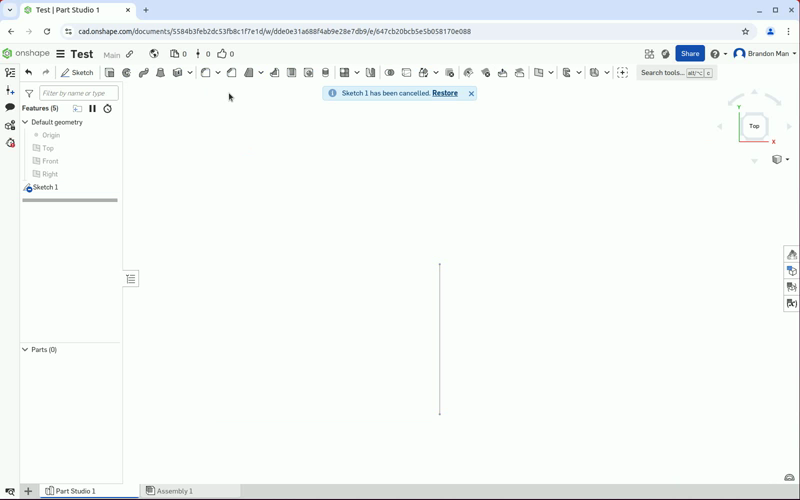
key(shift+s)
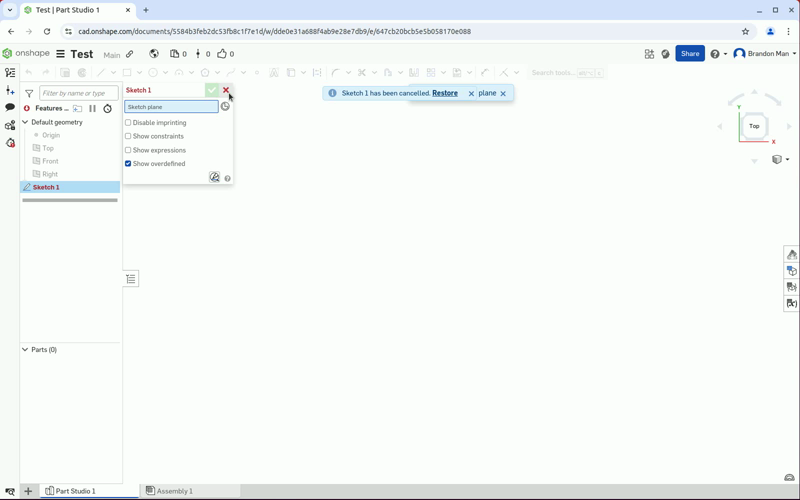
mouse_move(73, 150)
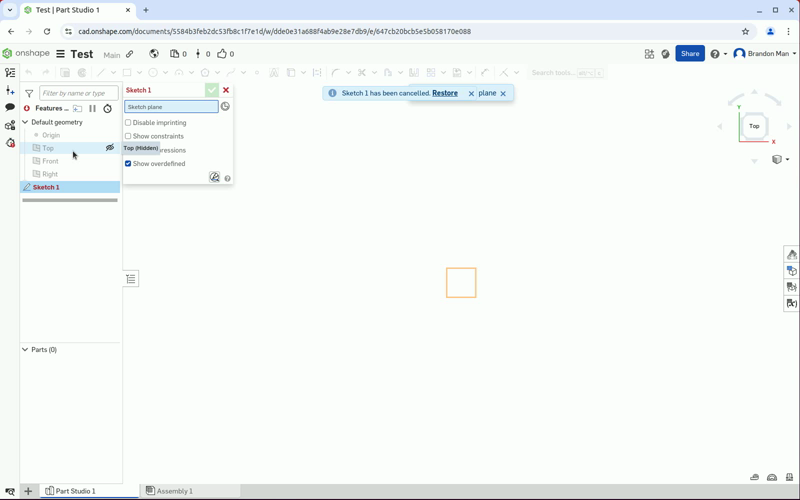
click(73, 150)
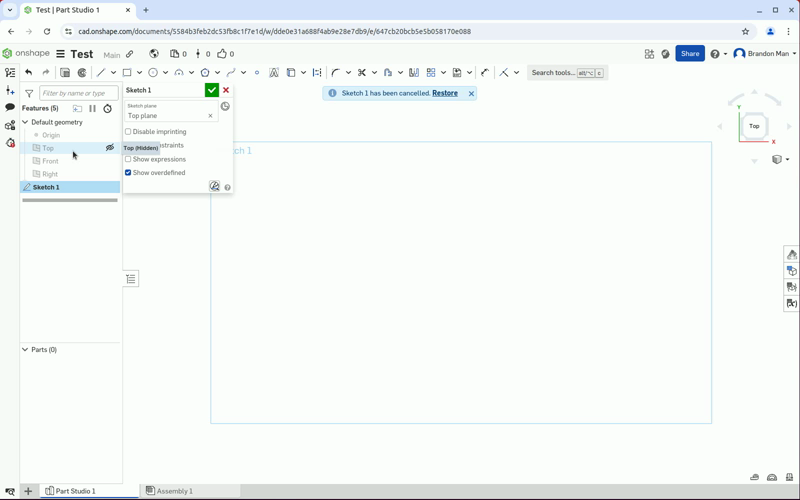
mouse_move(73, 352)
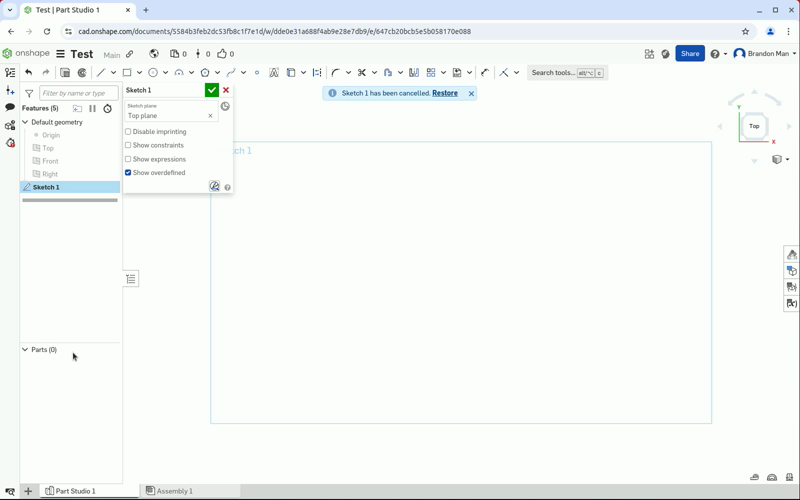
key(y)
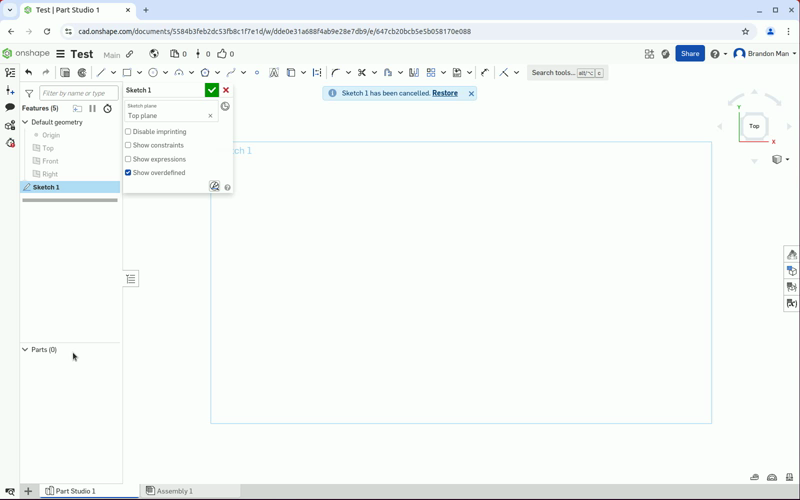
key(c)
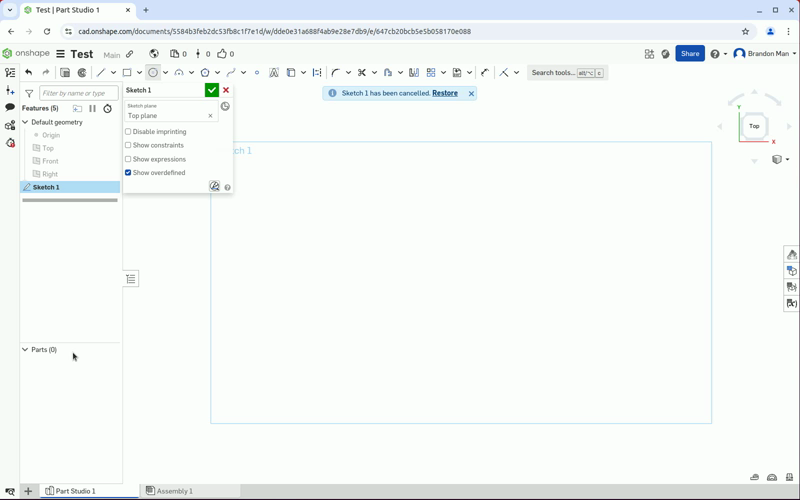
key_down(shift)
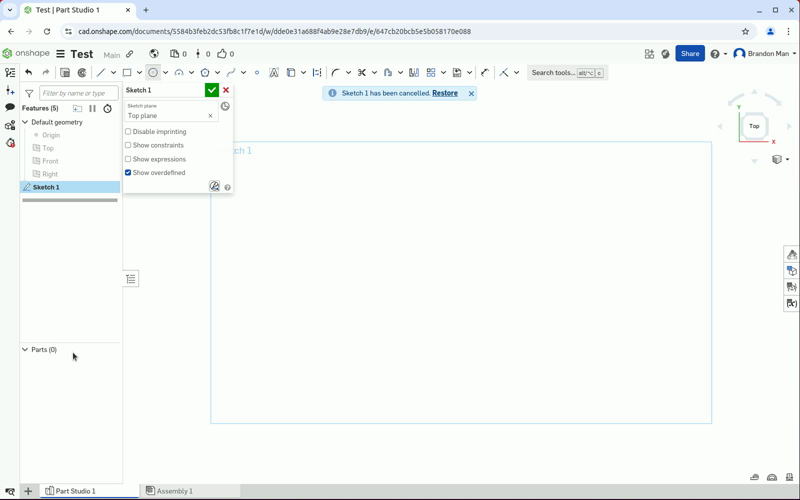
mouse_move(460, 282)
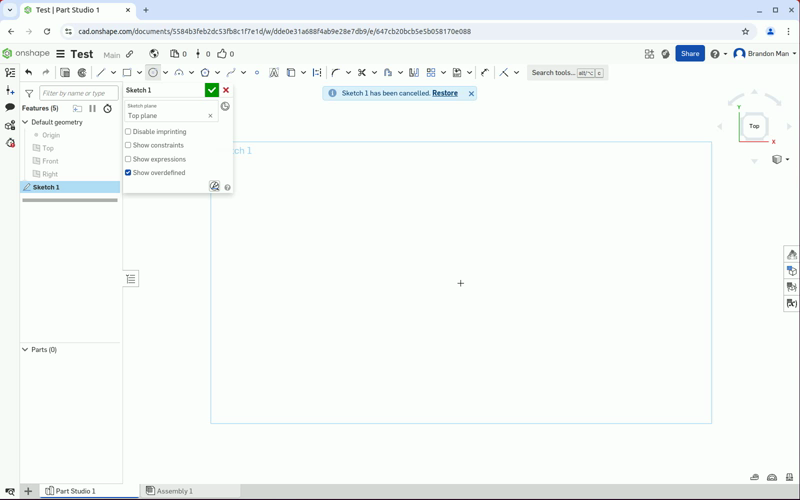
click(460, 282)
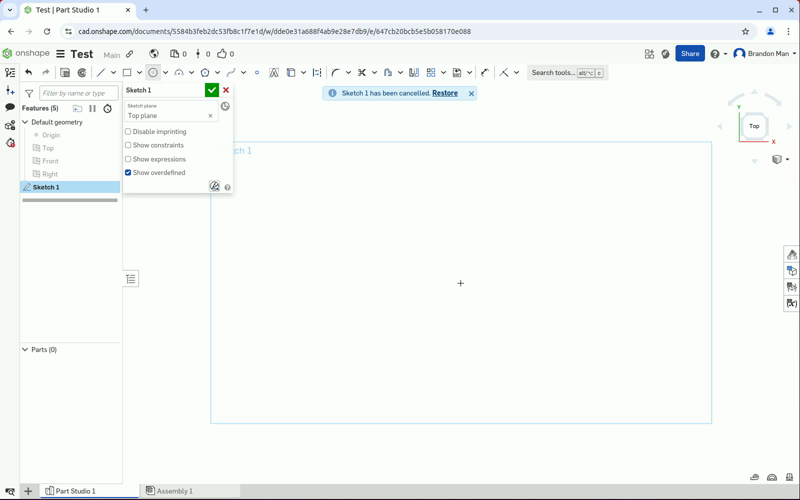
key_up(shift)
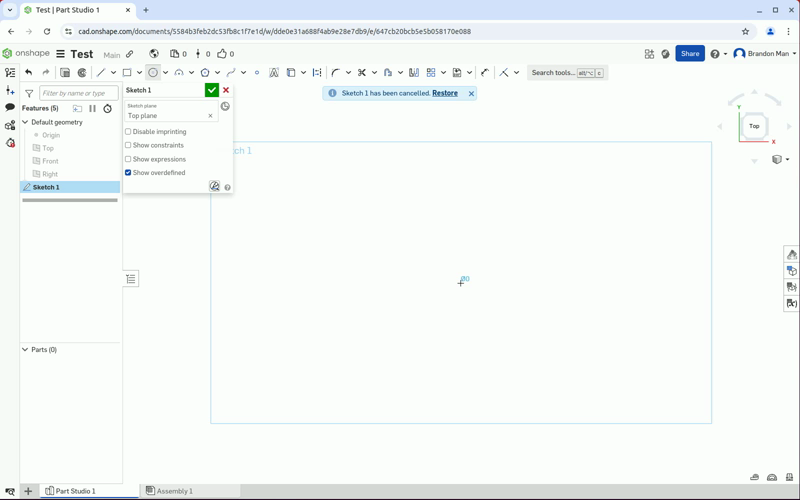
mouse_move(478, 282)
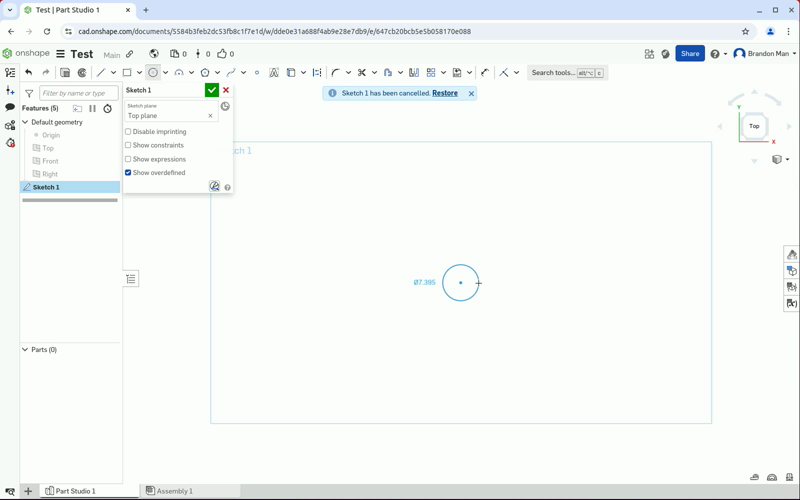
click(478, 282)
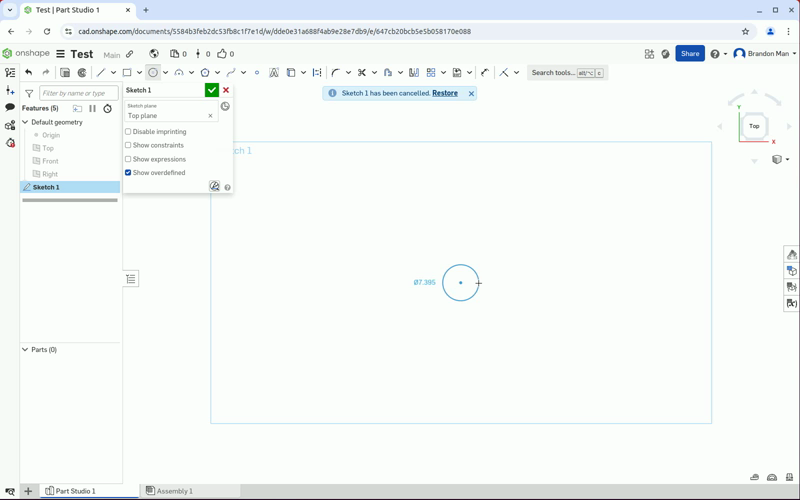
key(esc)
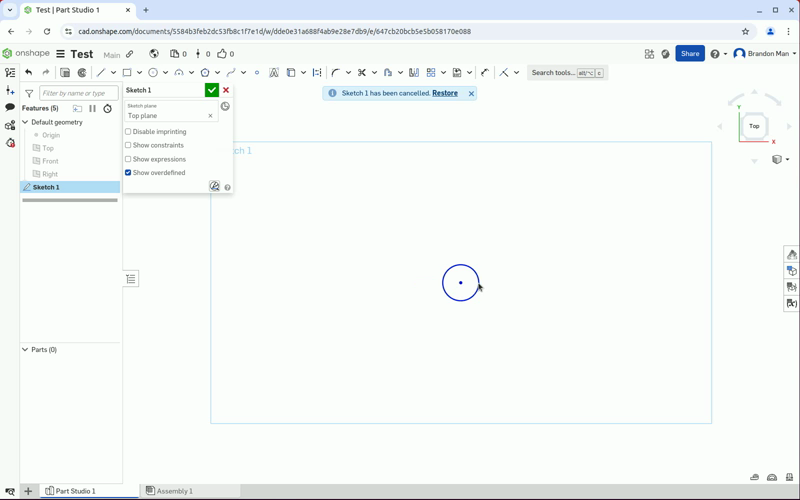
mouse_move(461, 277)
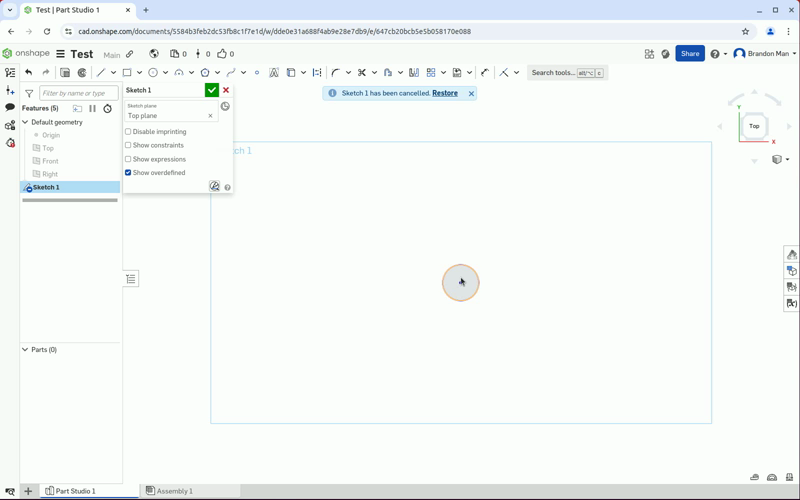
scroll(6)
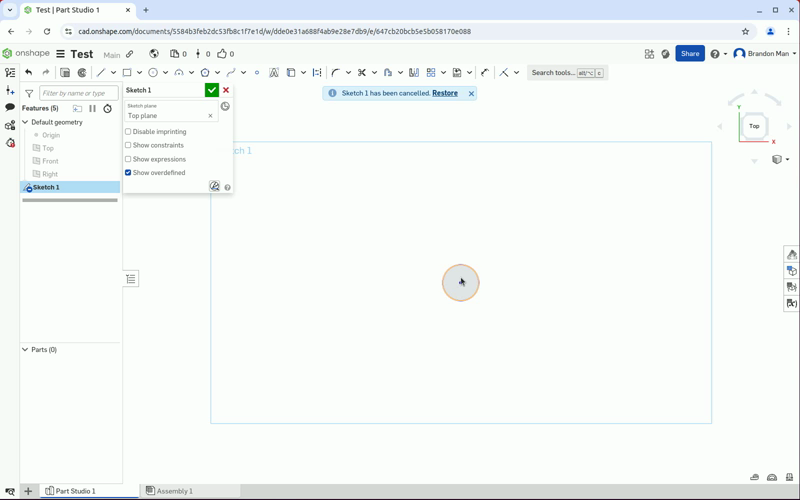
scroll(6)
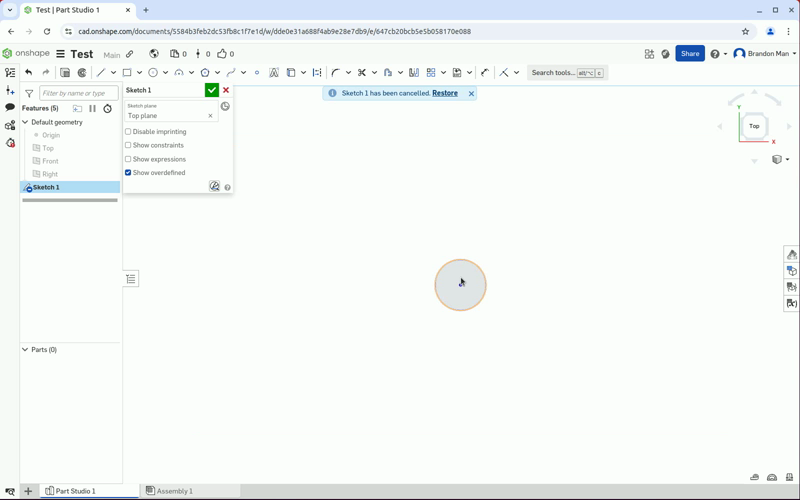
scroll(6)
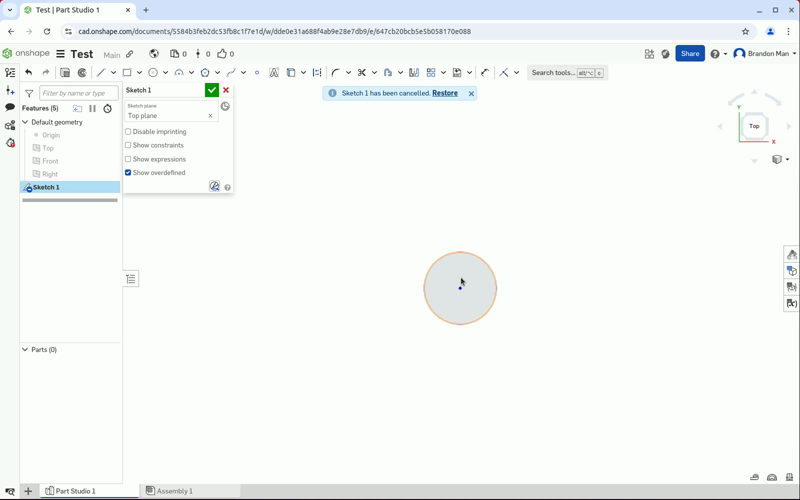
scroll(6)
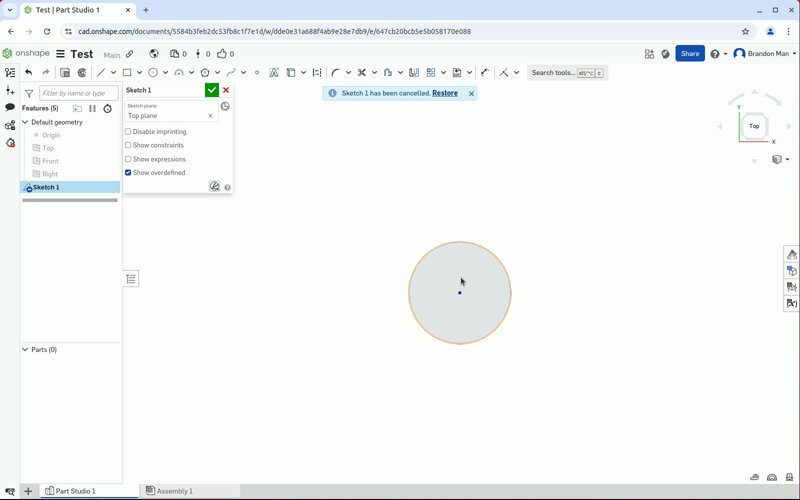
scroll(6)
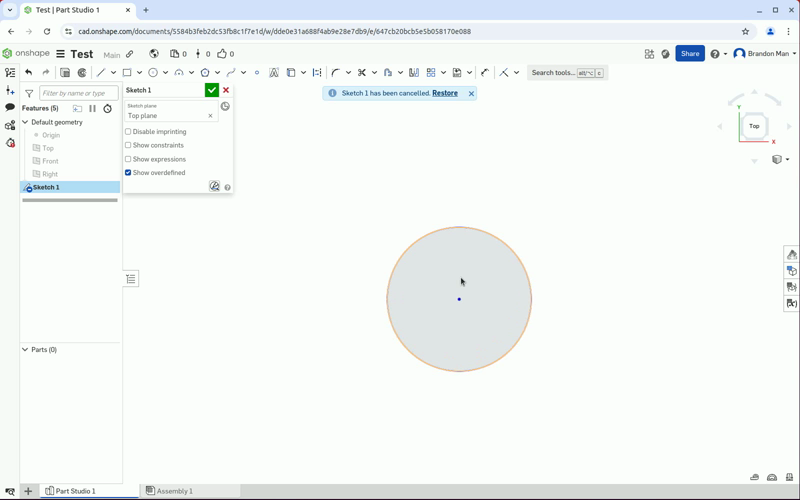
scroll(6)
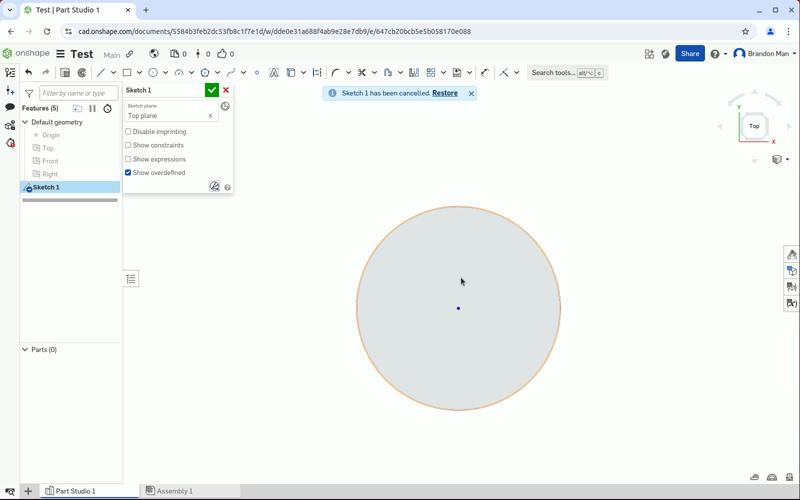
scroll(6)
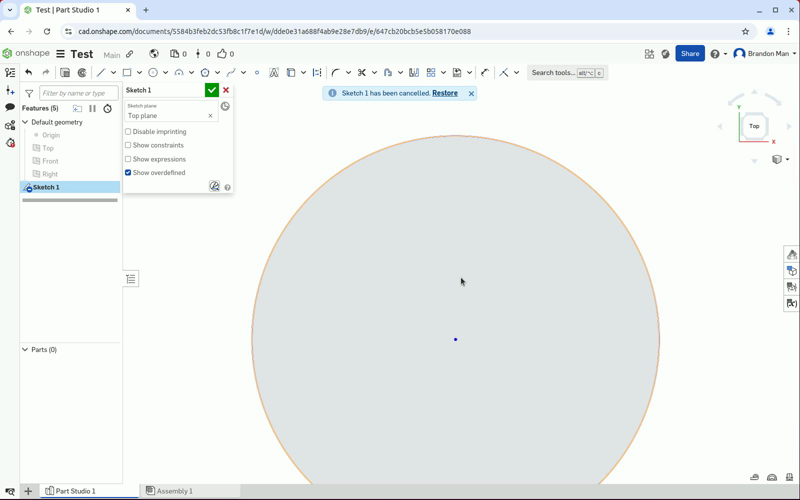
click(461, 277)
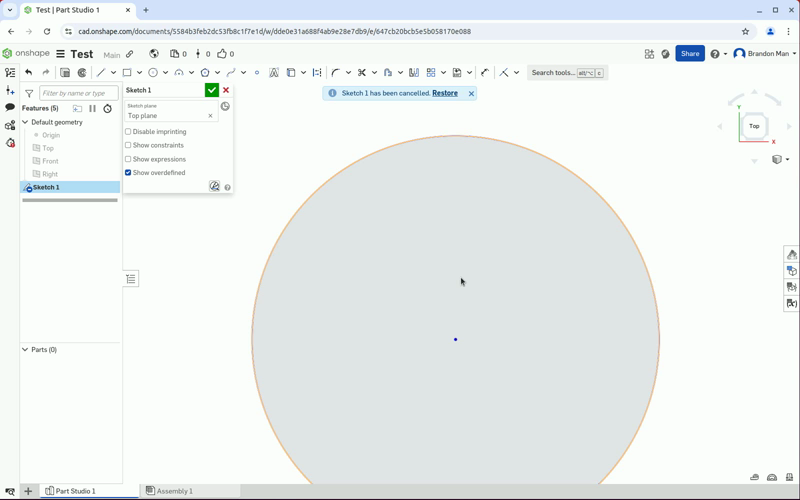
scroll(-6)
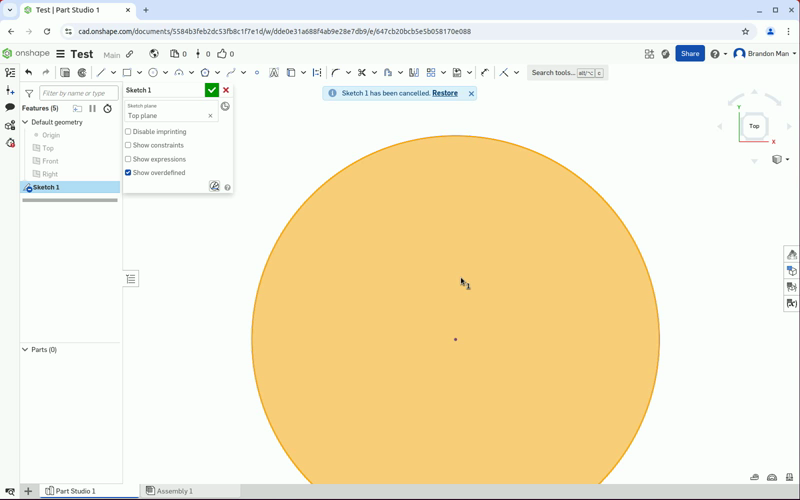
scroll(-6)
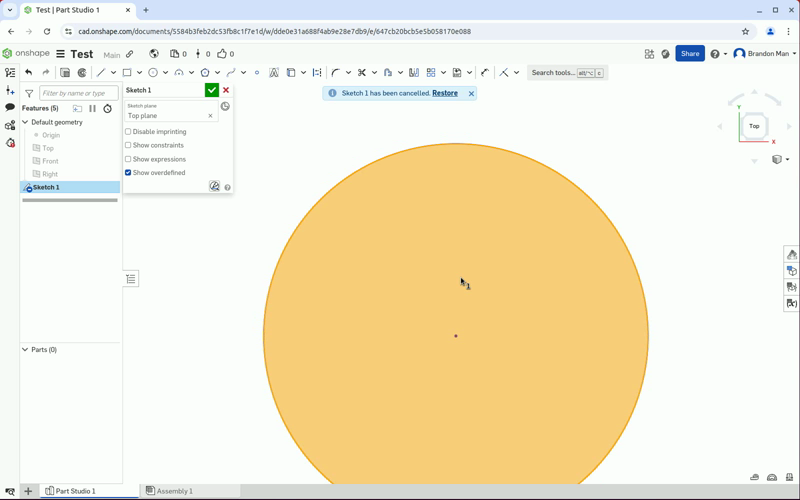
scroll(-6)
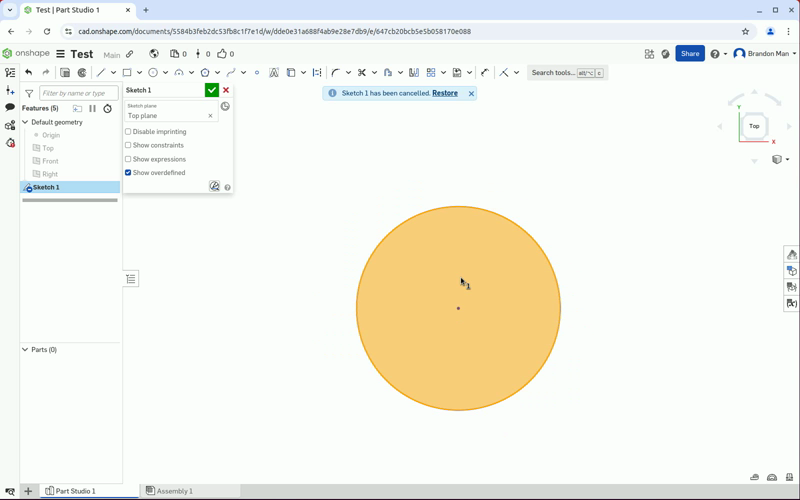
scroll(-6)
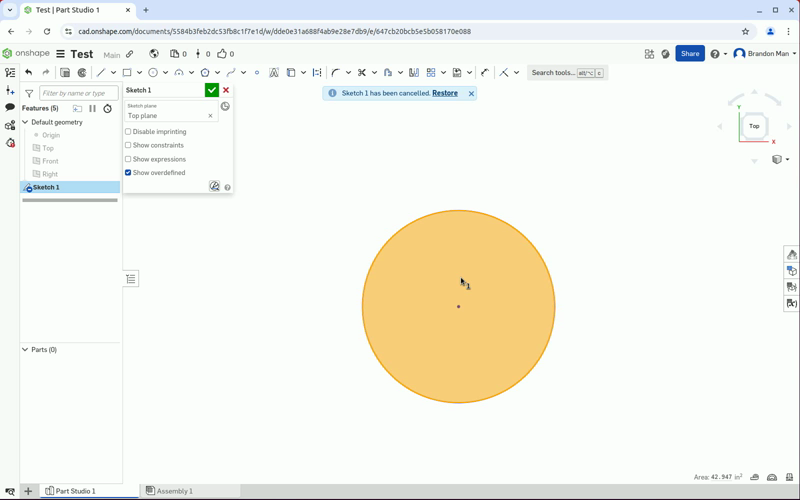
scroll(-6)
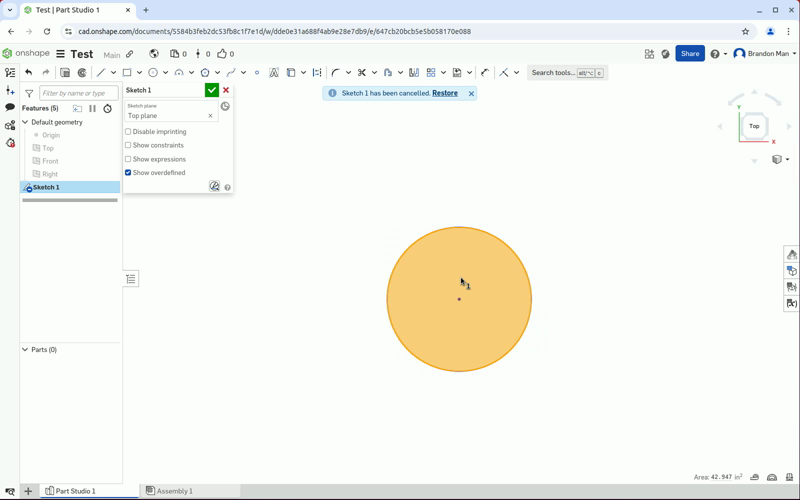
scroll(-6)
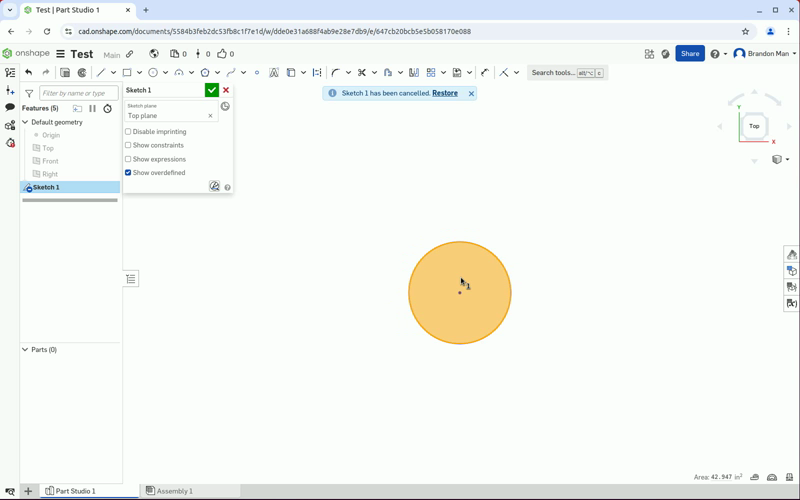
scroll(-6)
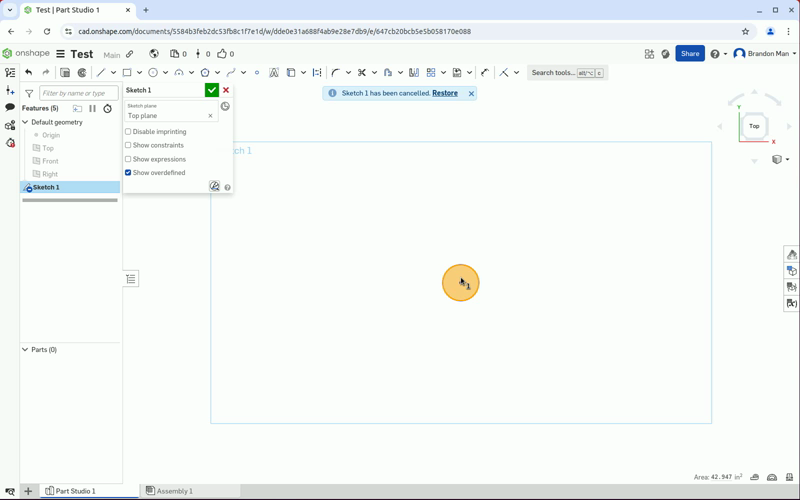
mouse_move(73, 352)
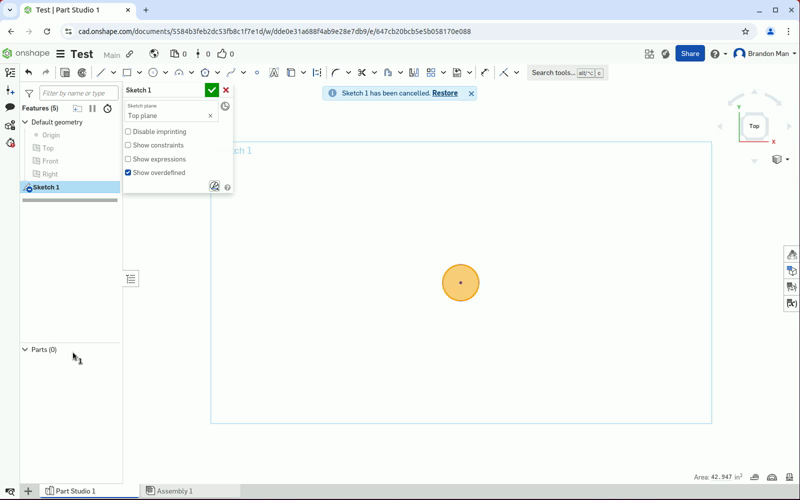
key(shift+y)
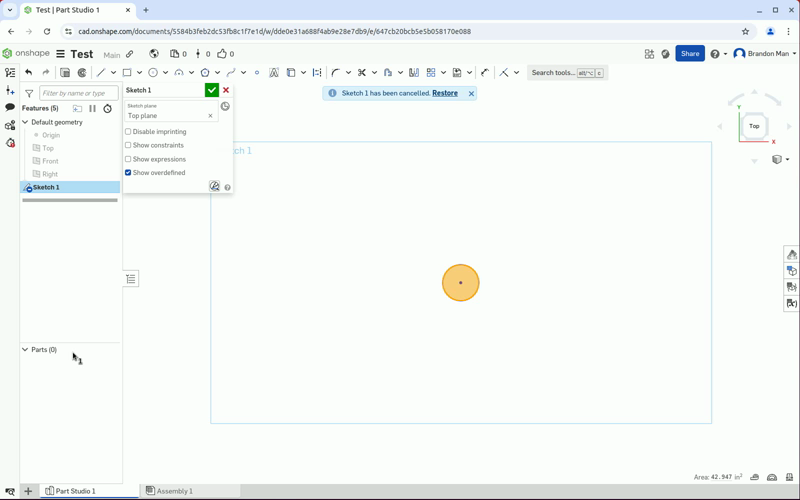
key(shift+e)
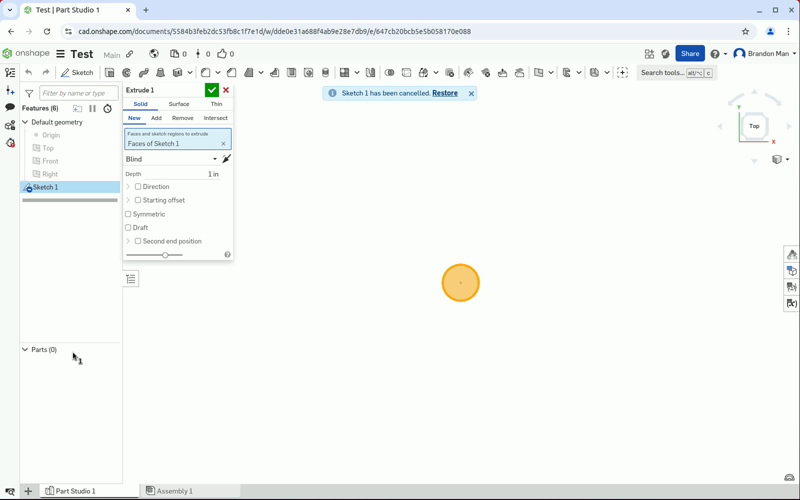
mouse_move(143, 106)
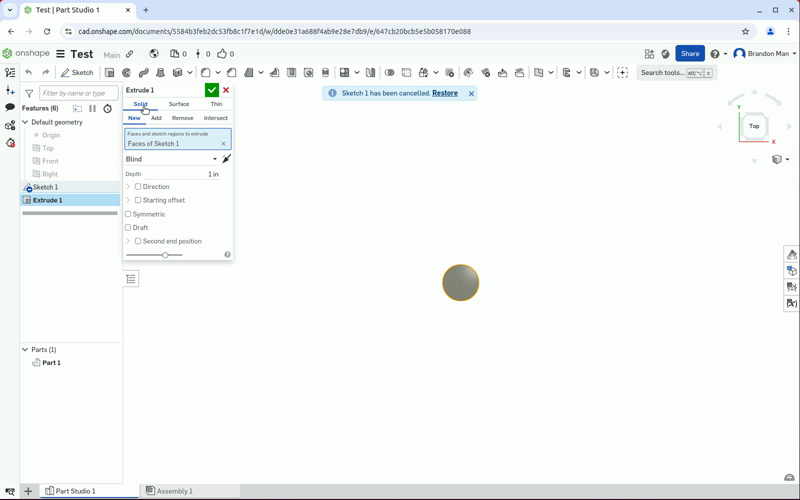
click(143, 106)
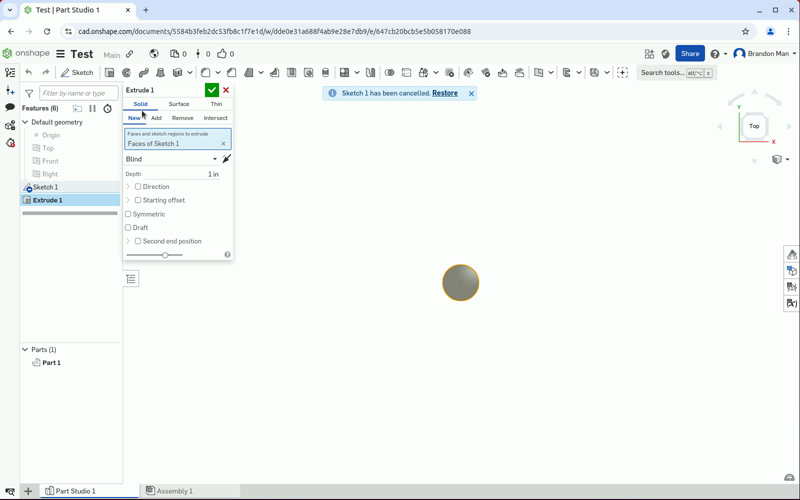
mouse_move(137, 120)
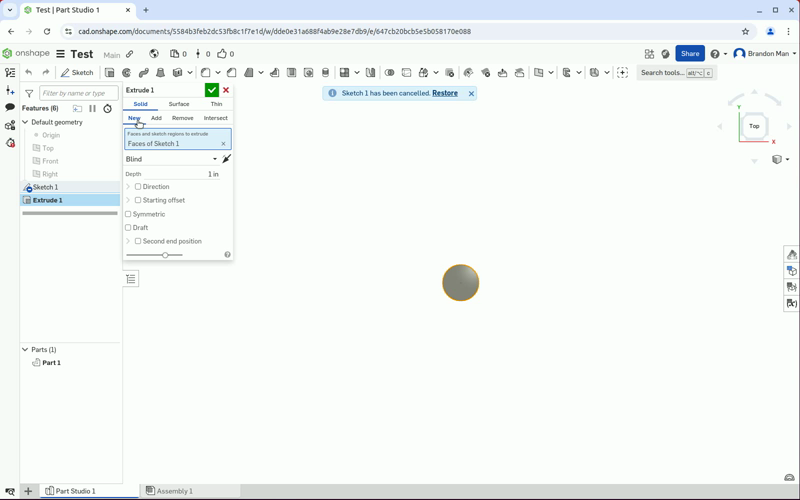
click(137, 120)
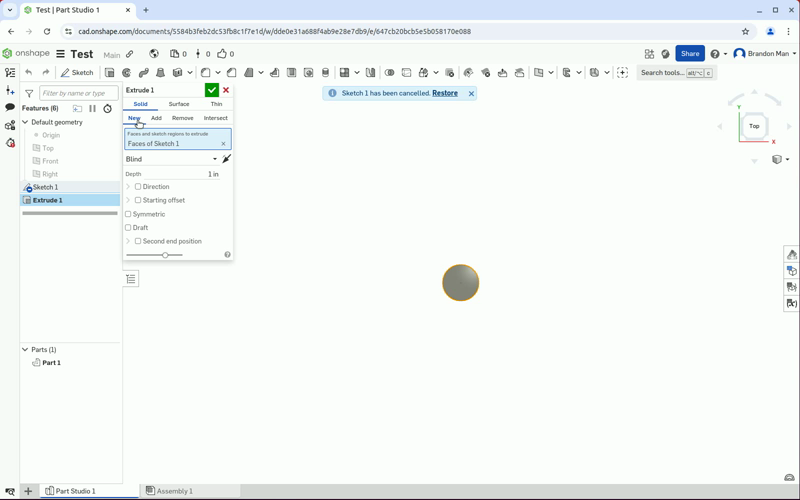
key(tab, 4)
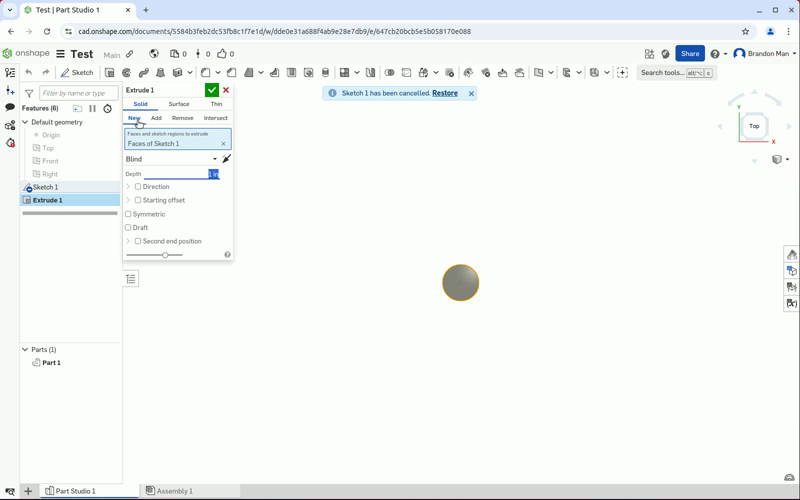
text(16.609)
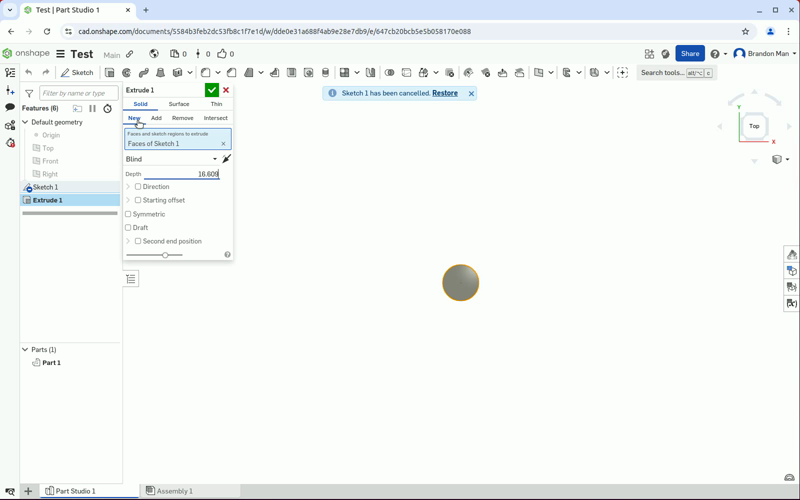
key(enter)
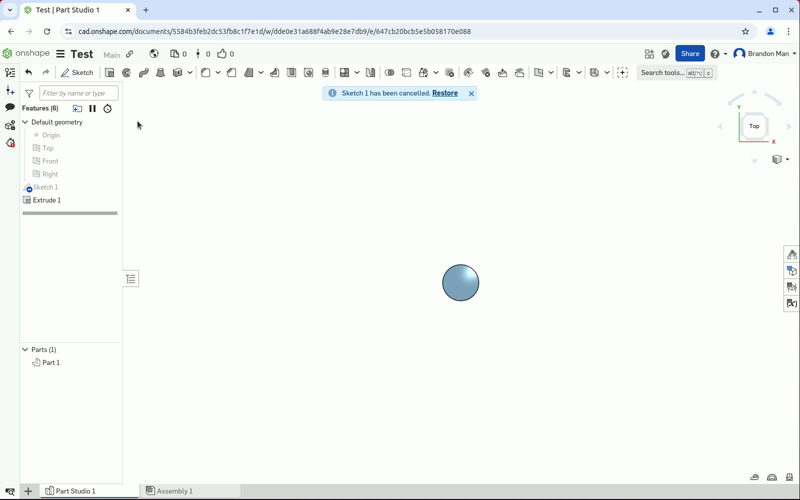
key(shift+h)
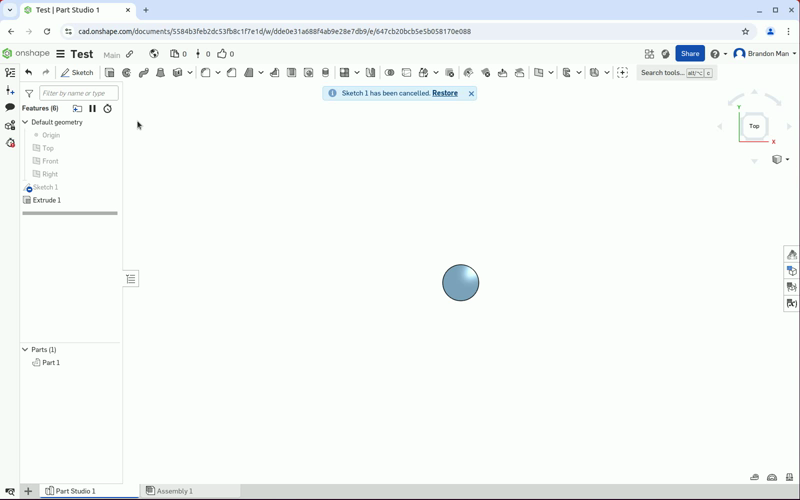
key(shift+h)
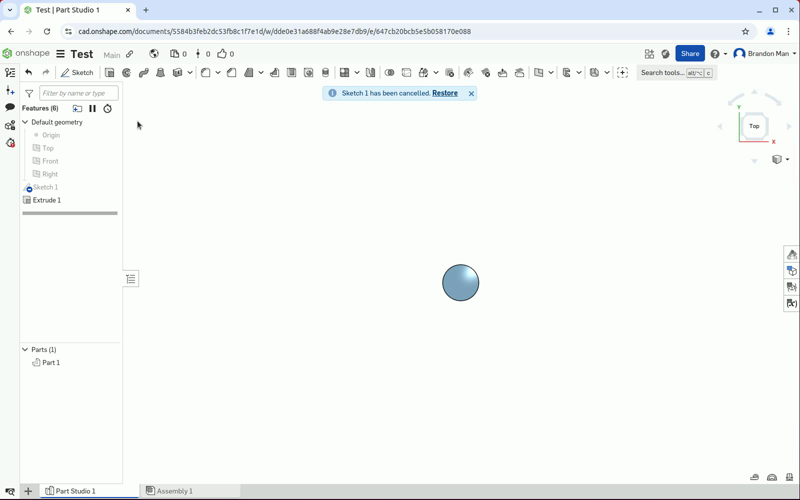
mouse_move(73, 189)
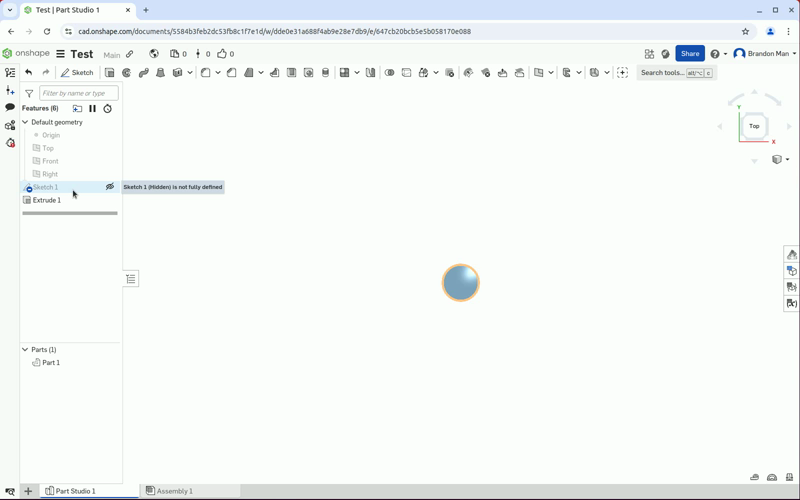
click(73, 189)
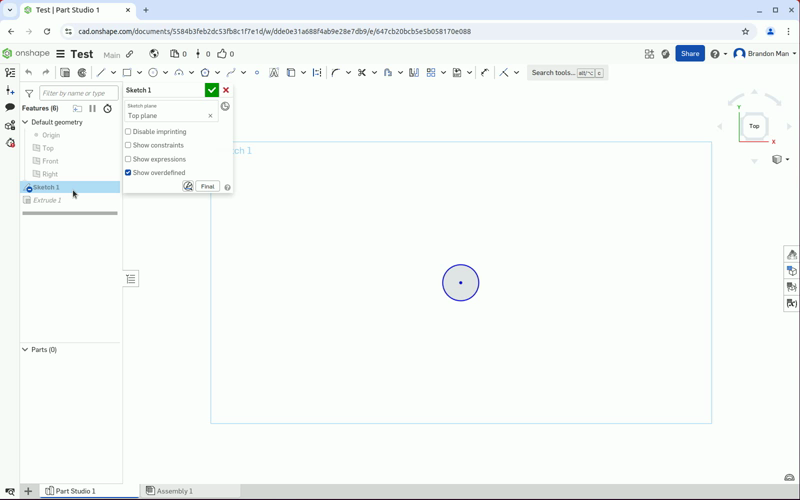
mouse_move(229, 92)
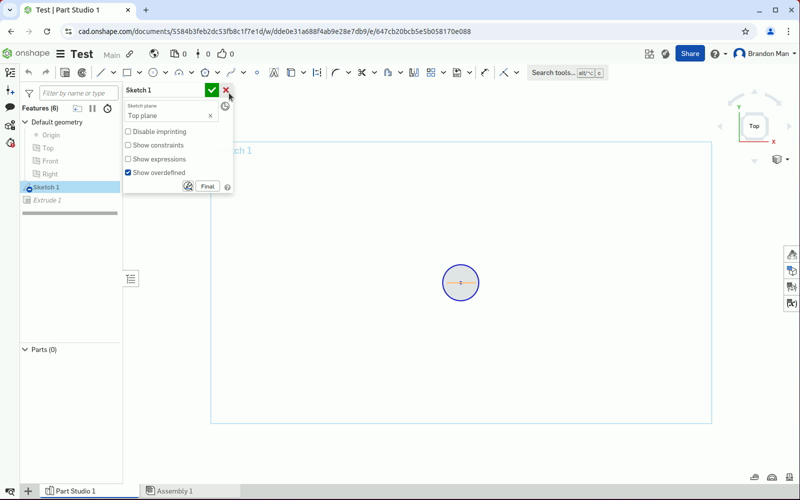
click(229, 92)
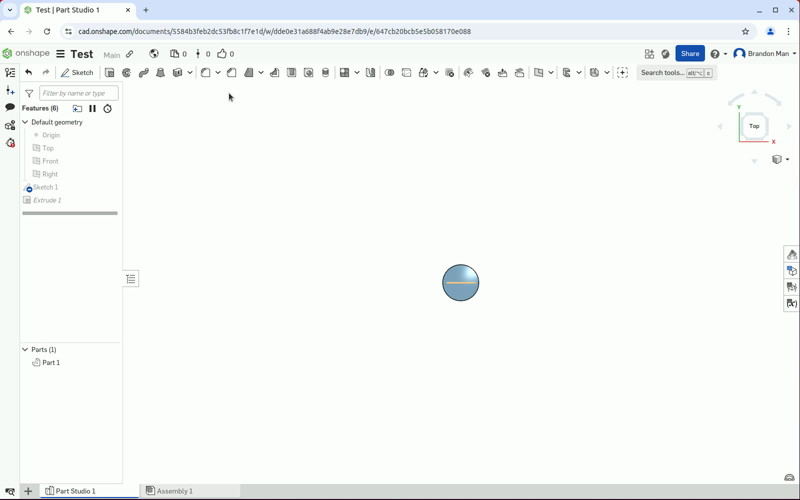
mouse_move(541, 75)
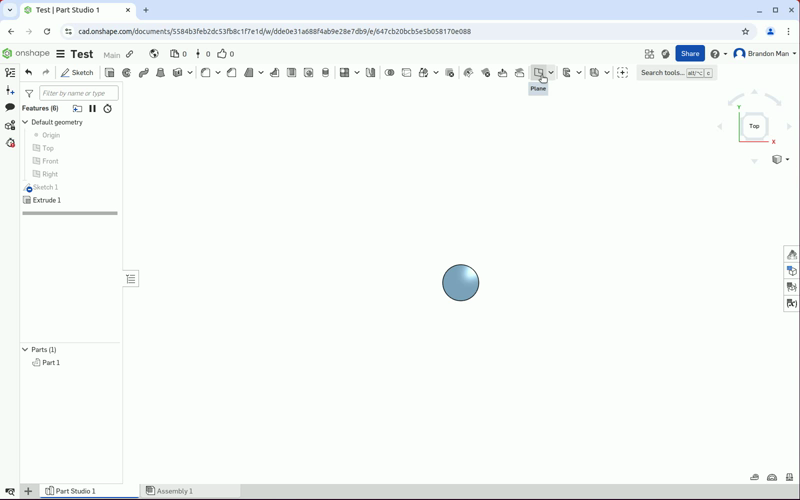
click(541, 75)
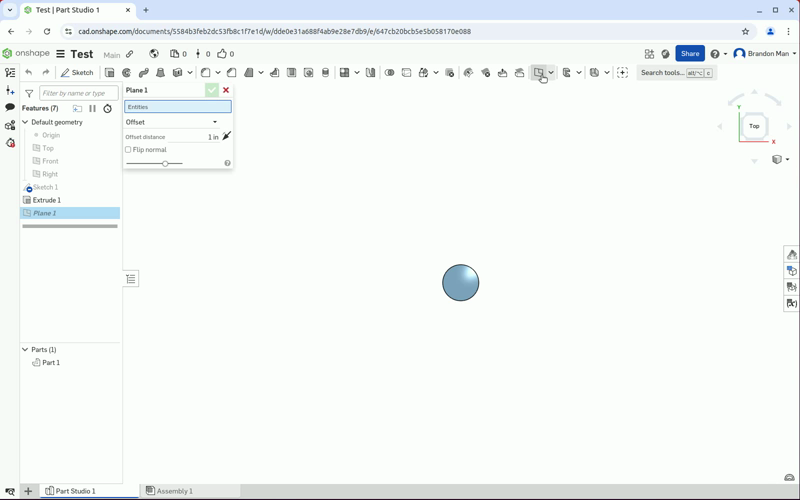
mouse_move(73, 150)
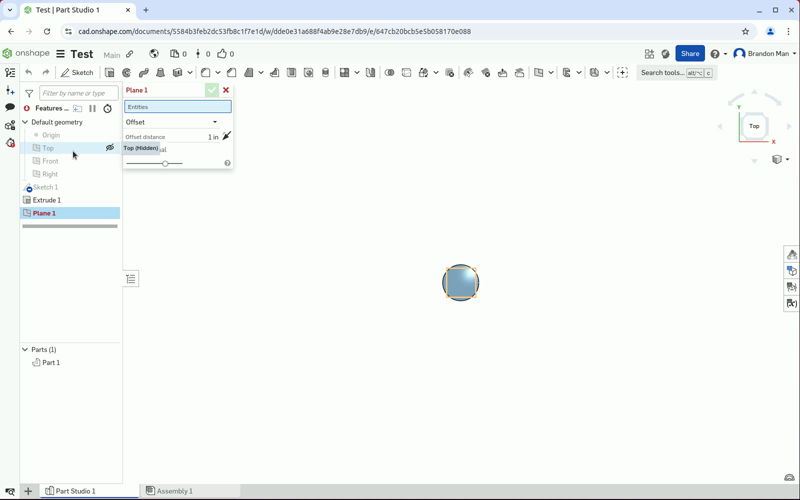
click(73, 150)
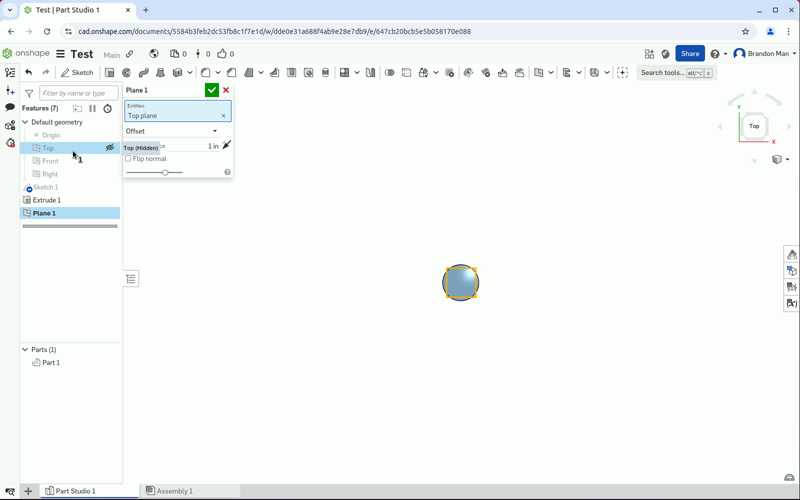
key(tab, 2)
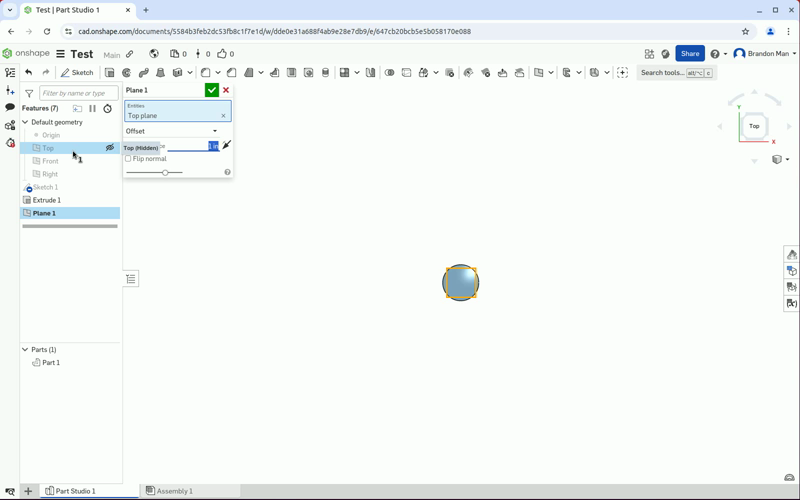
text(16.607)
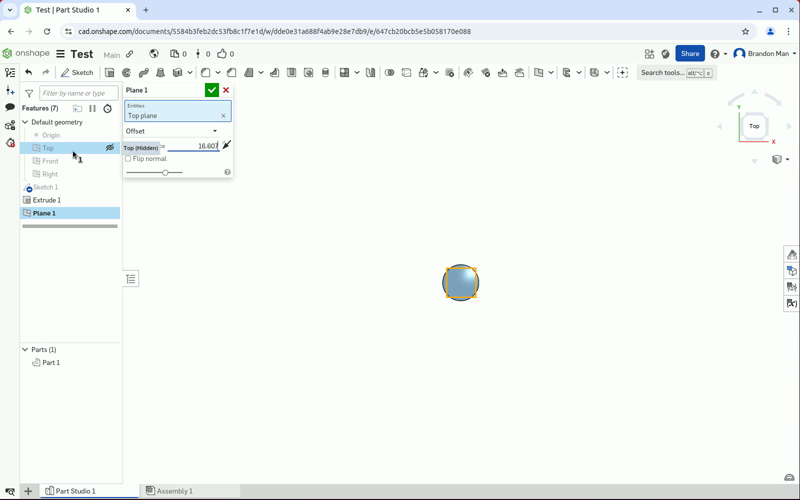
key(enter, 2)
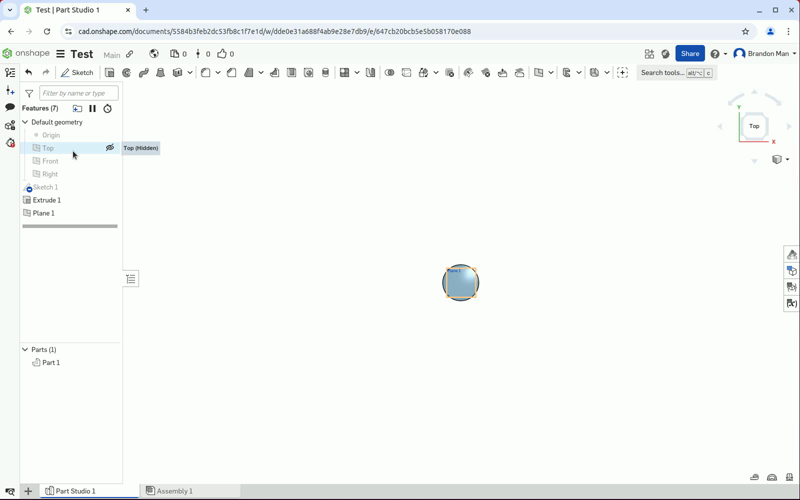
key(shift+s)
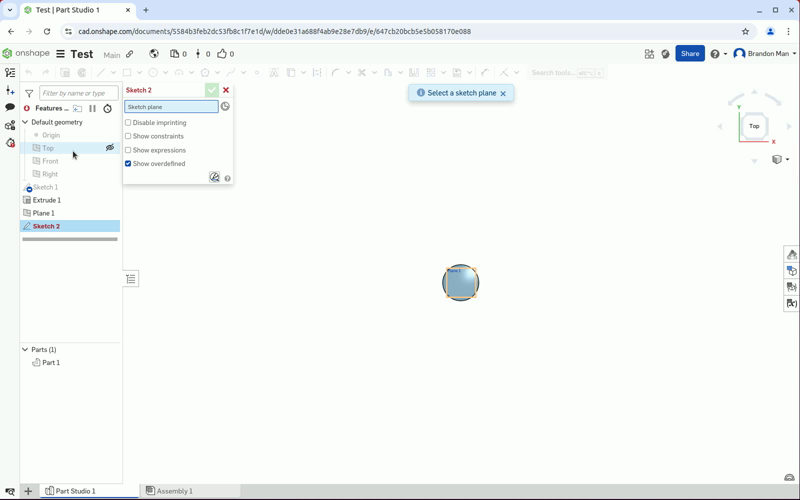
mouse_move(73, 215)
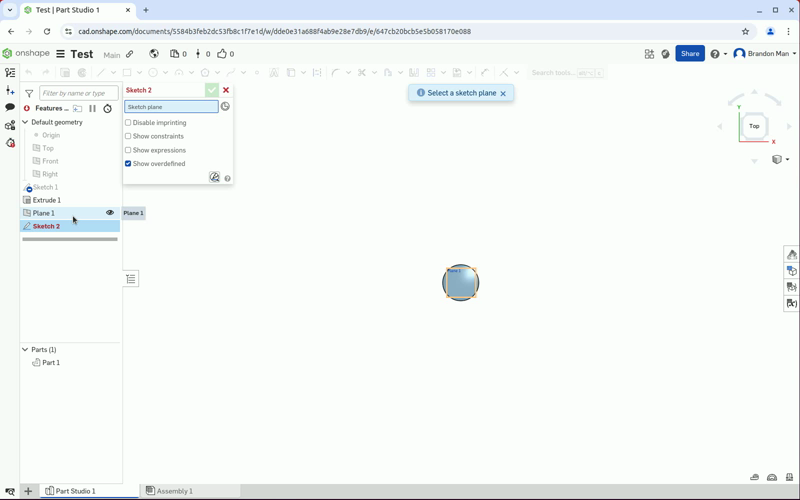
click(73, 215)
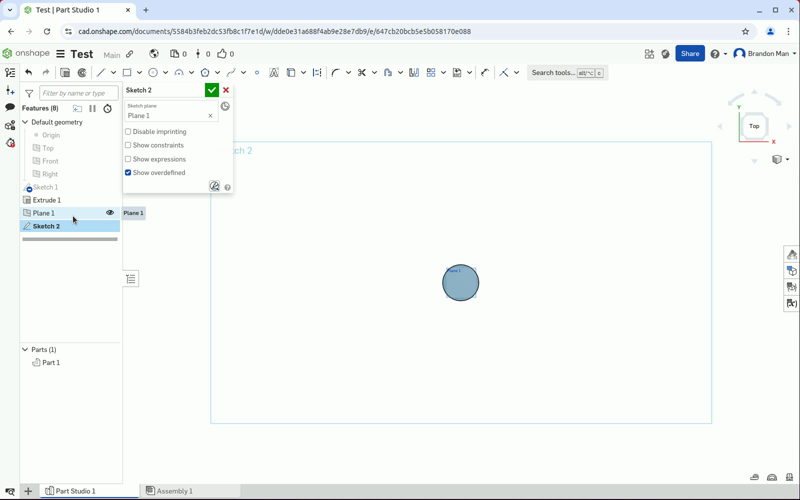
mouse_move(73, 352)
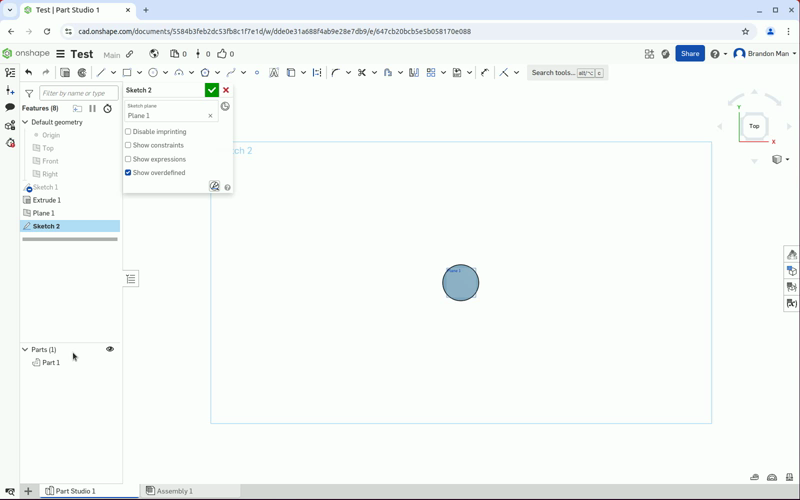
key(y)
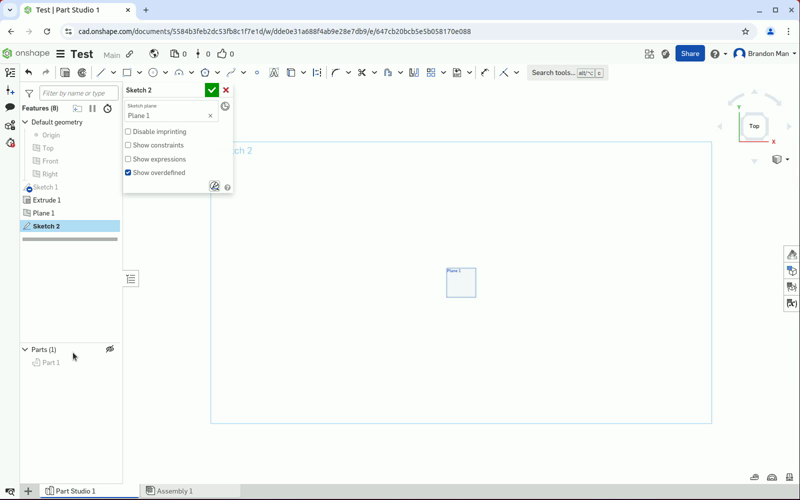
key(c)
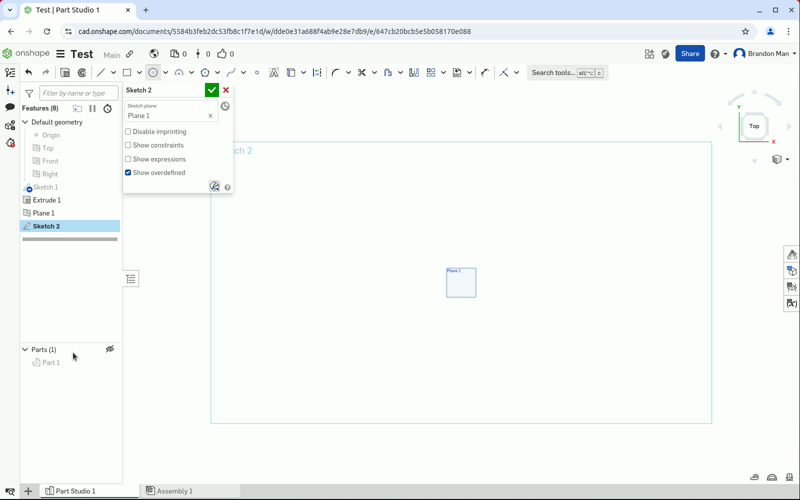
key_down(shift)
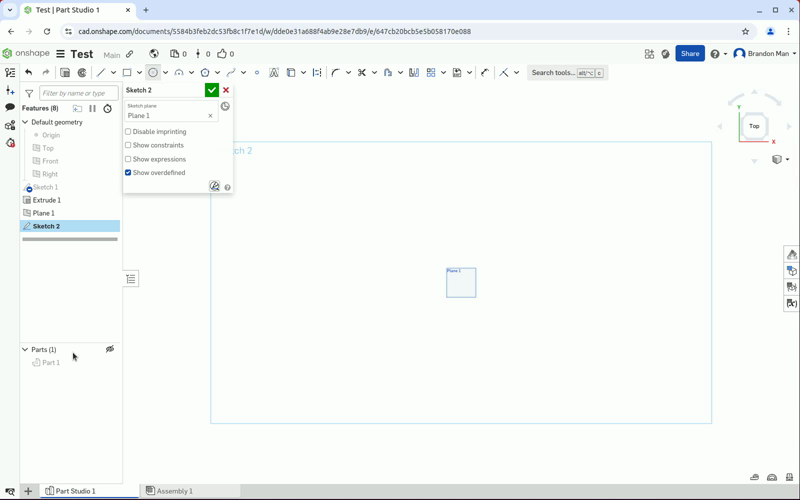
mouse_move(460, 282)
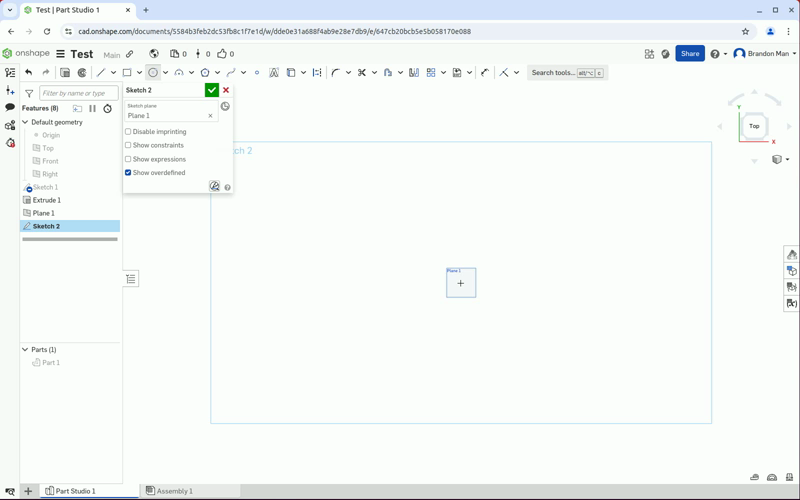
click(460, 282)
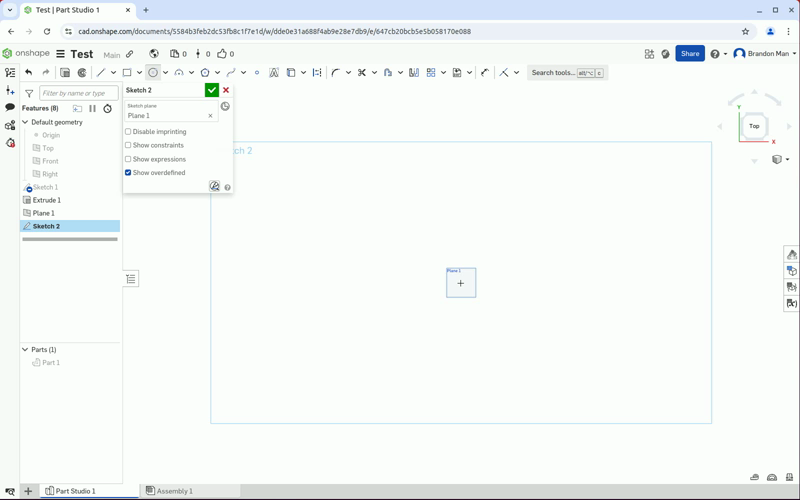
key_up(shift)
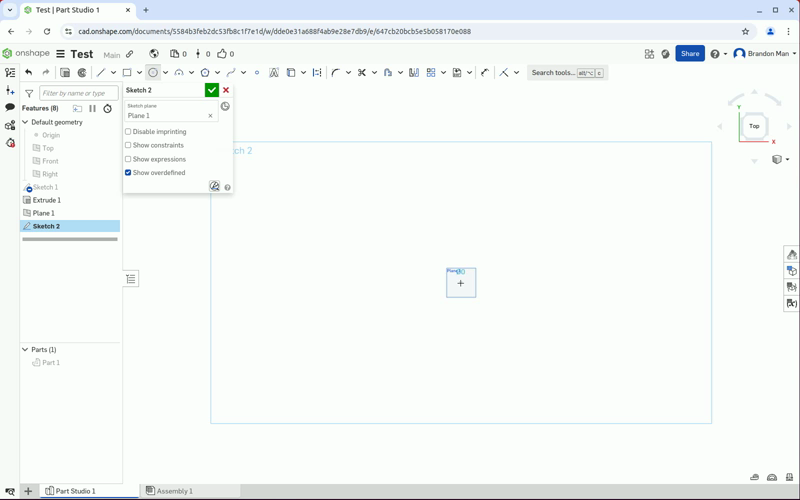
mouse_move(463, 282)
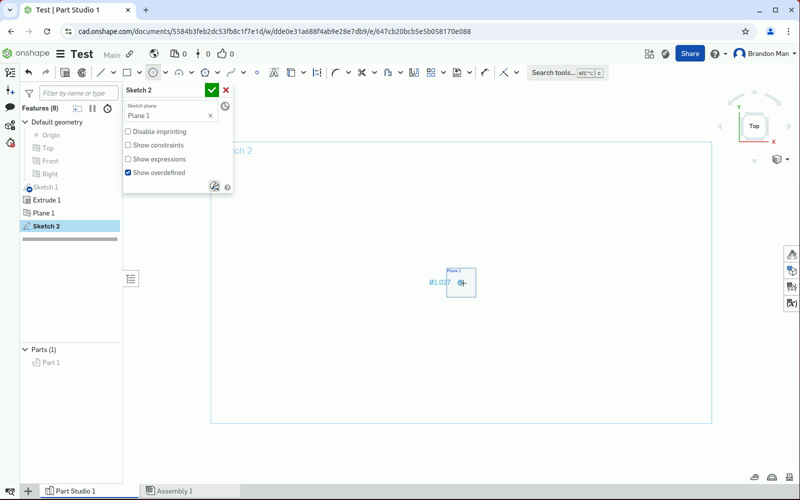
scroll(6)
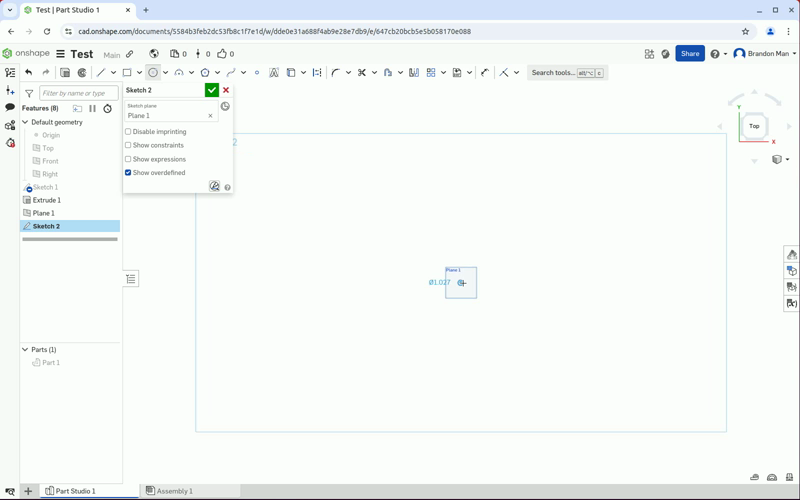
scroll(6)
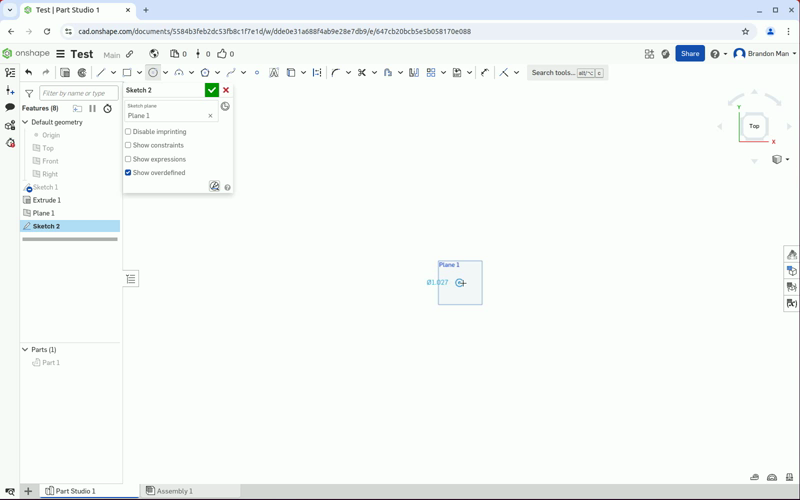
scroll(6)
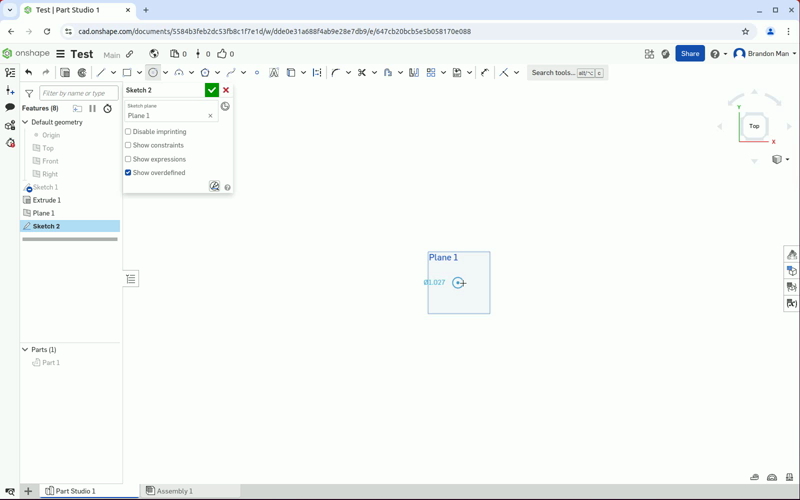
scroll(6)
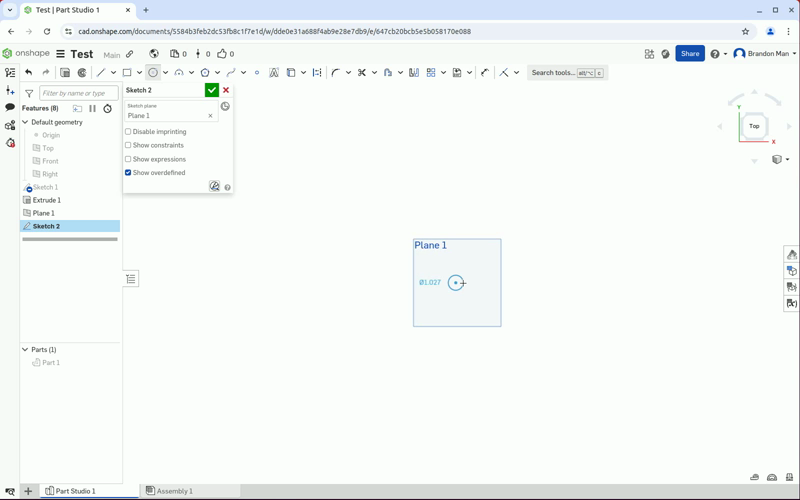
scroll(6)
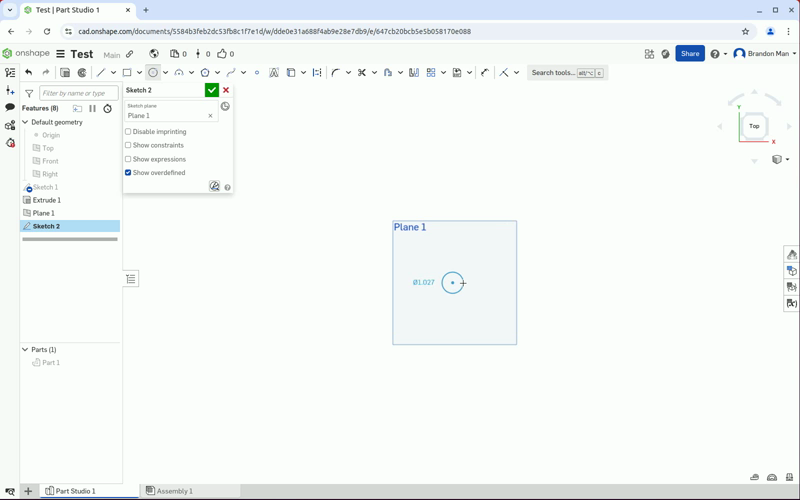
scroll(6)
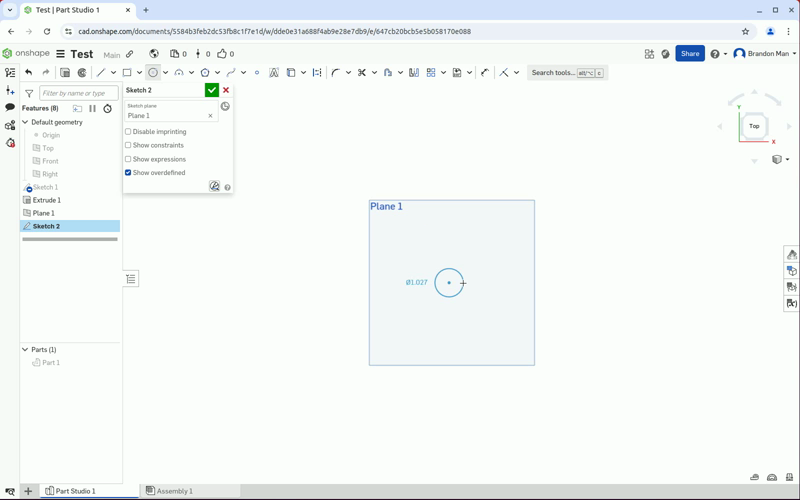
scroll(6)
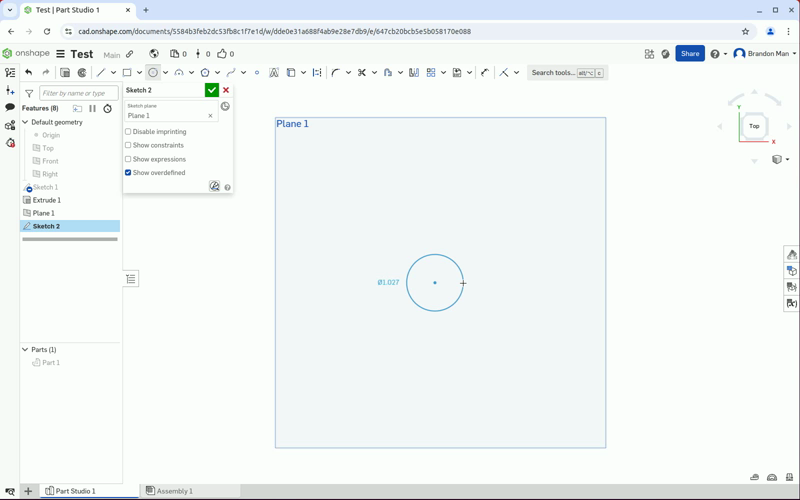
click(463, 282)
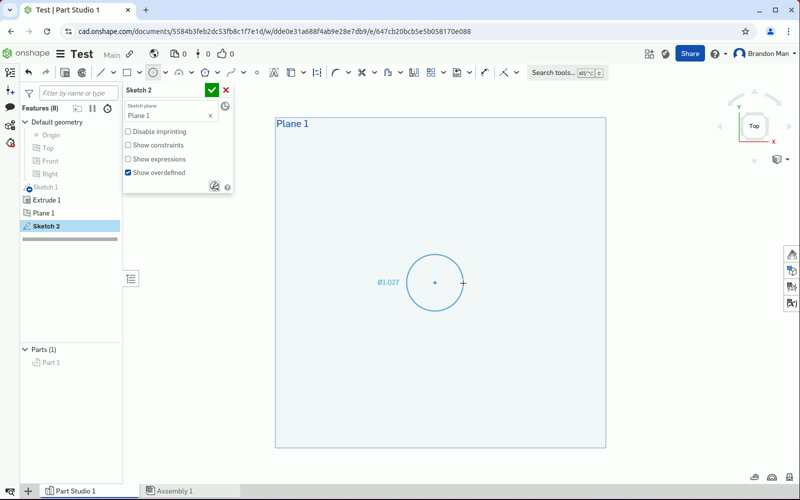
scroll(-6)
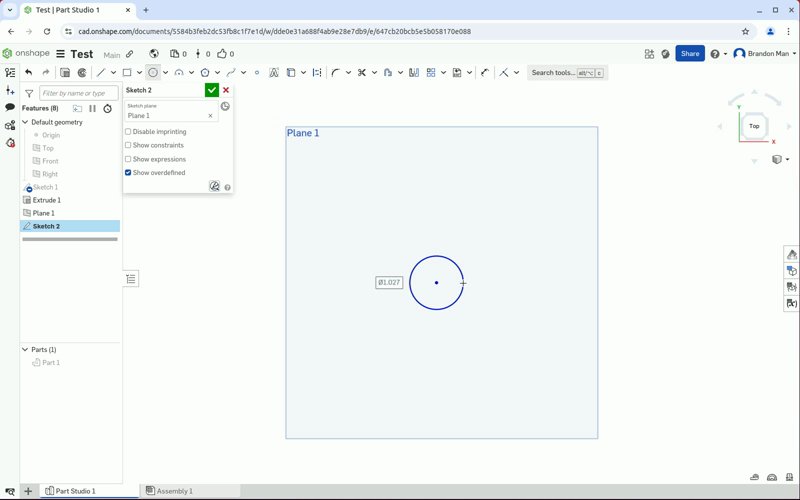
scroll(-6)
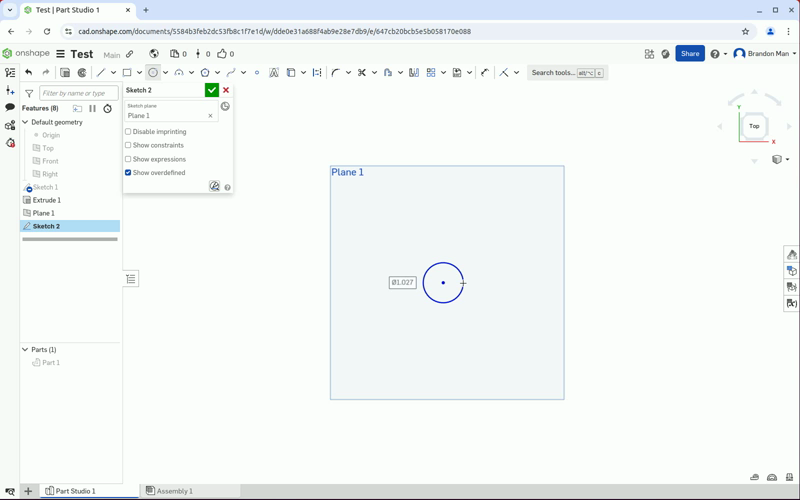
scroll(-6)
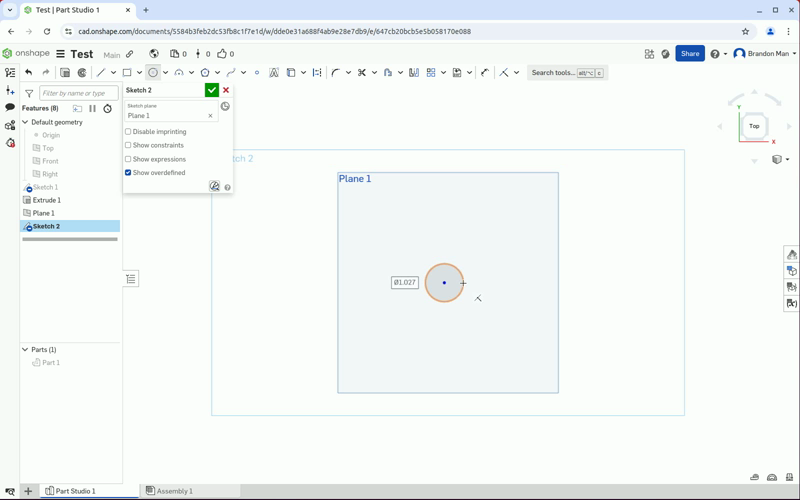
scroll(-6)
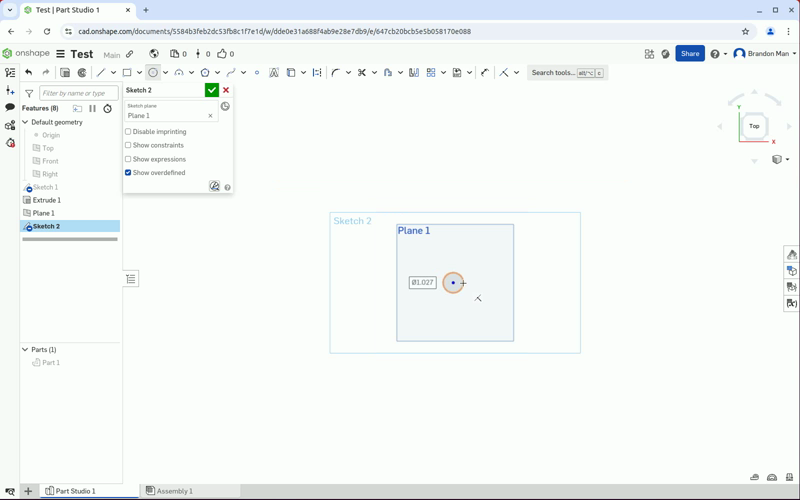
scroll(-6)
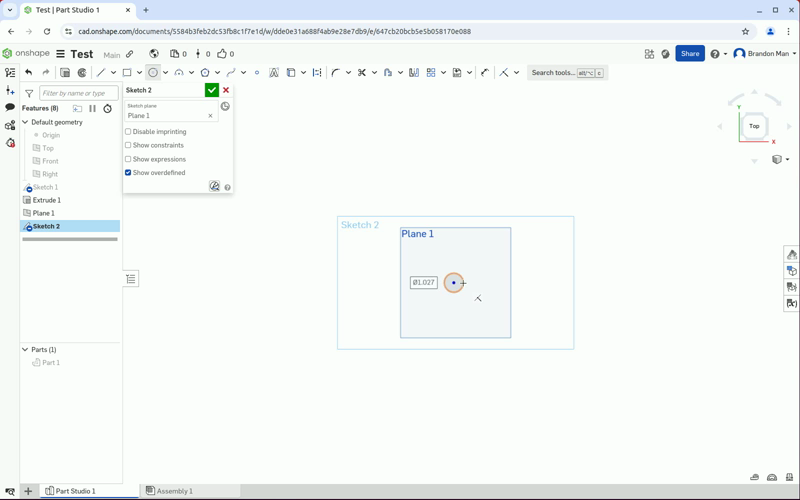
scroll(-6)
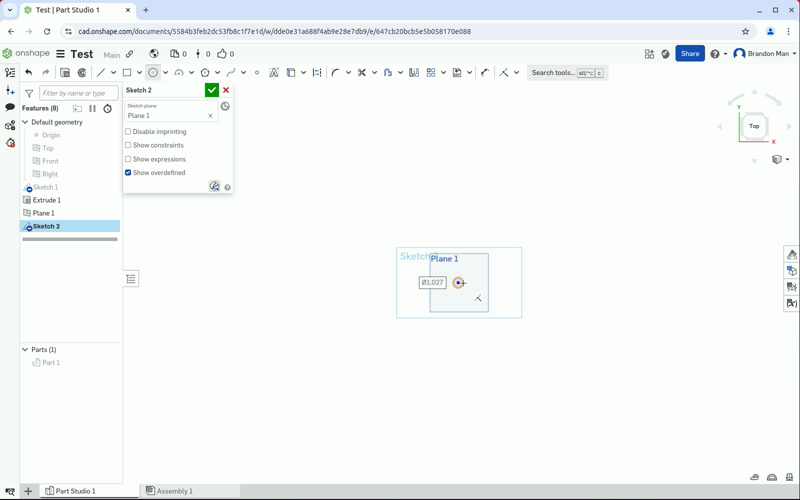
scroll(-6)
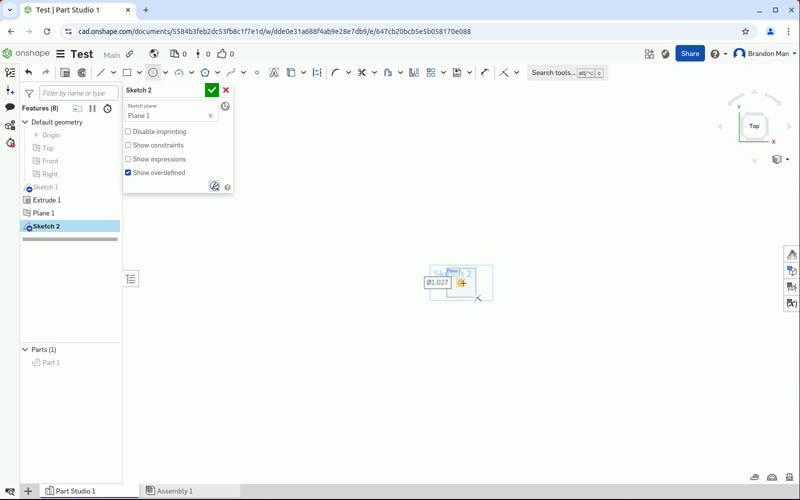
key(esc)
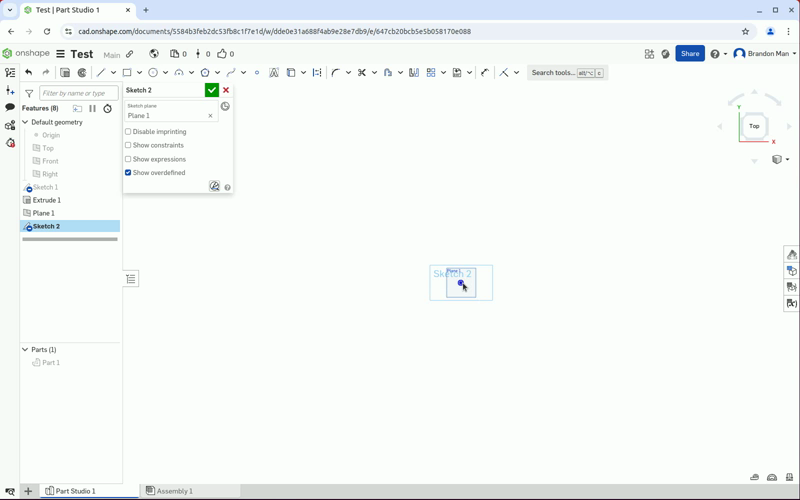
mouse_move(459, 283)
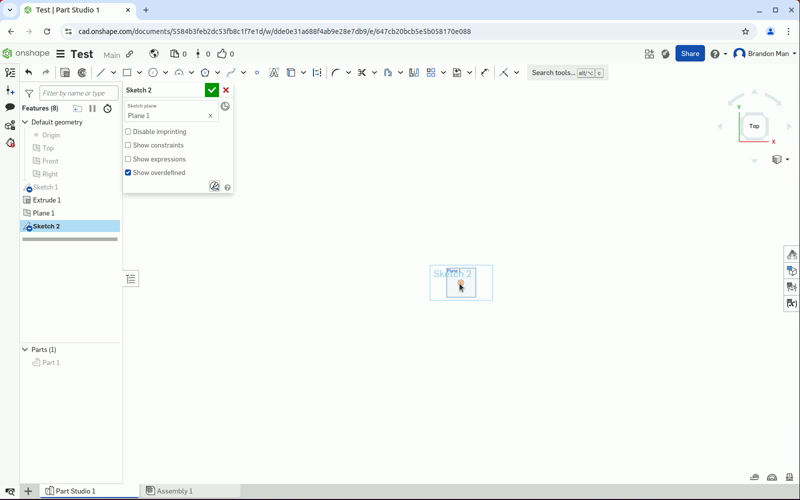
scroll(6)
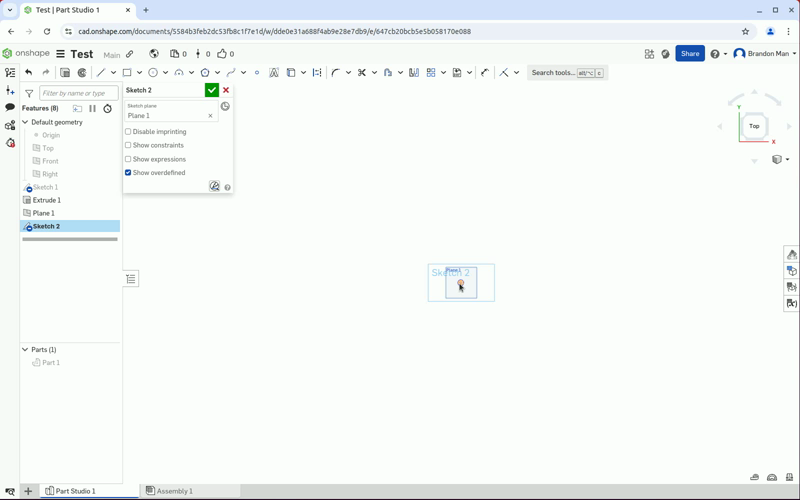
scroll(6)
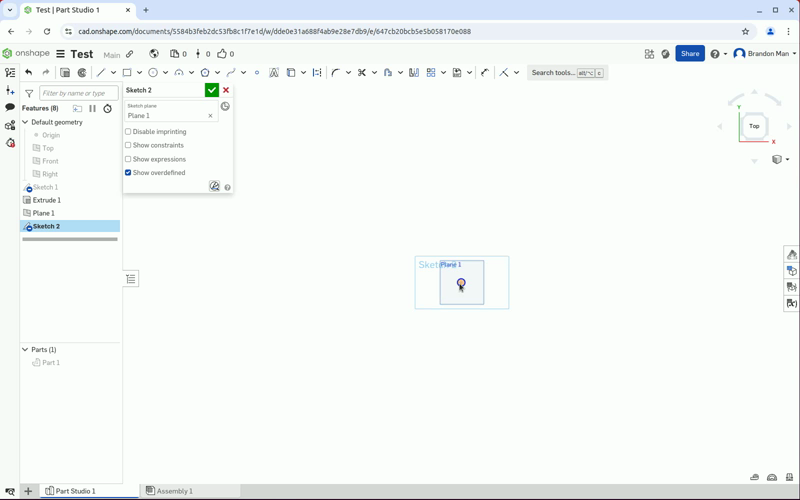
scroll(6)
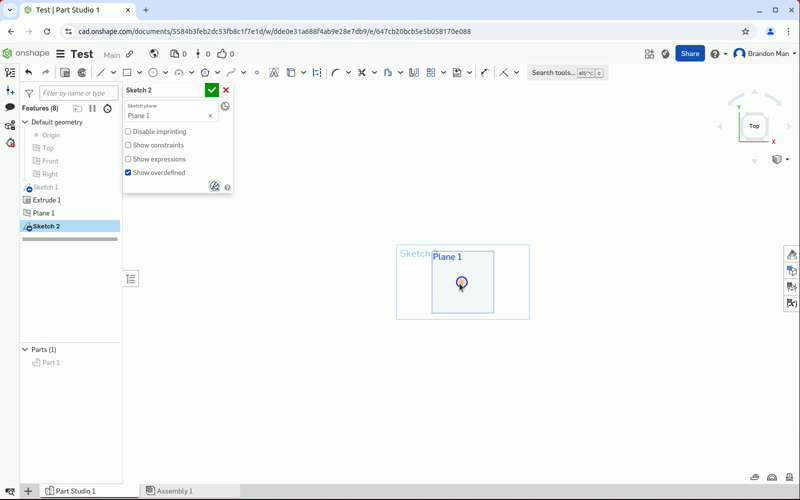
scroll(6)
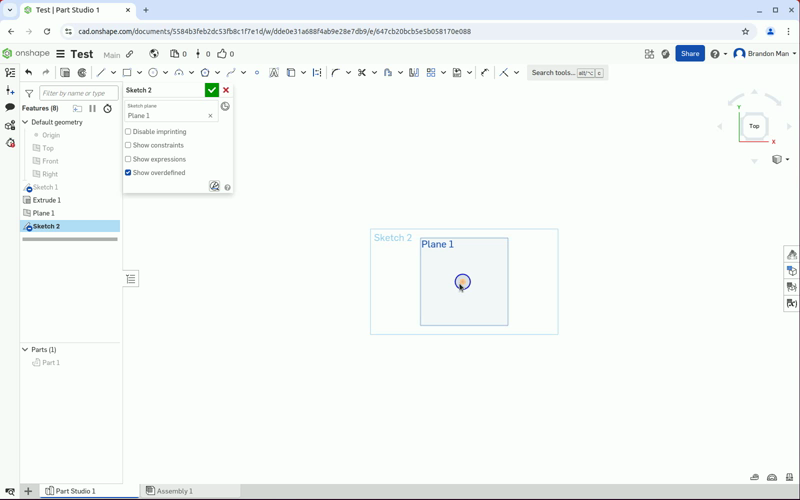
scroll(6)
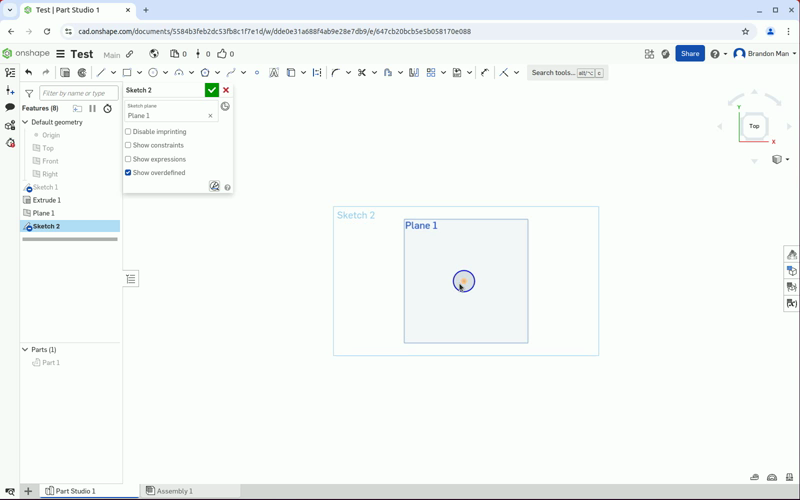
scroll(6)
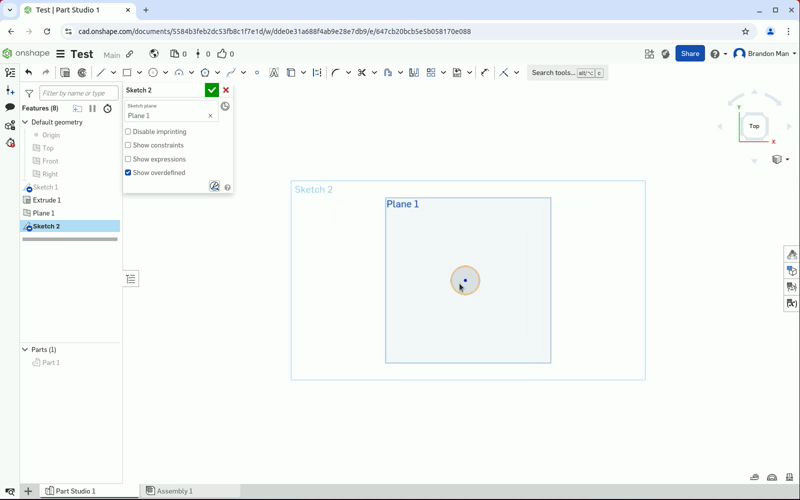
scroll(6)
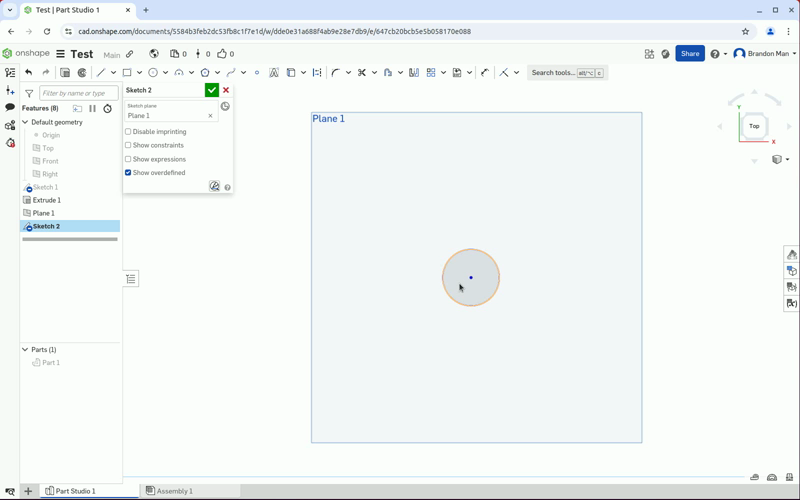
click(459, 283)
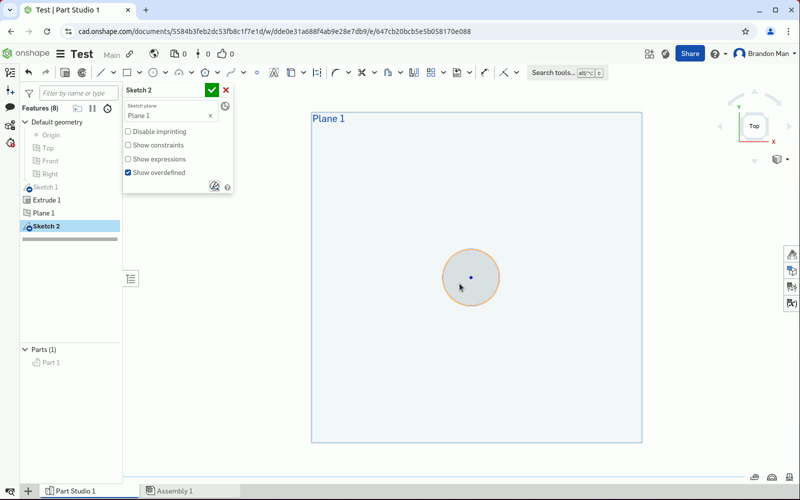
scroll(-6)
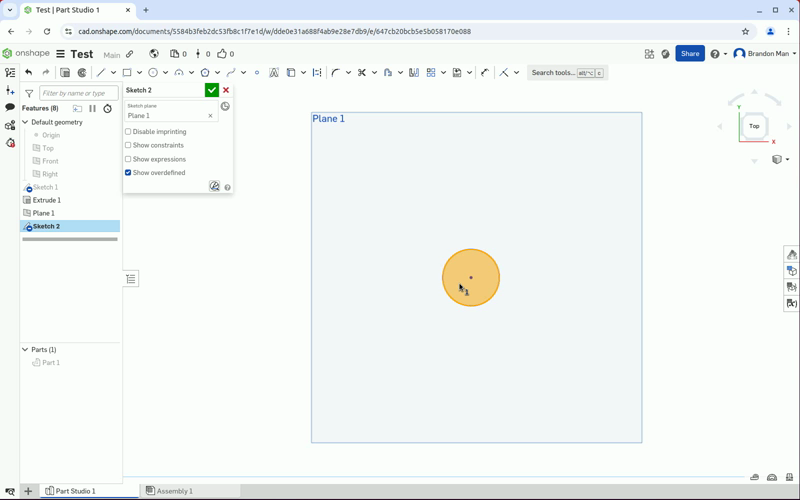
scroll(-6)
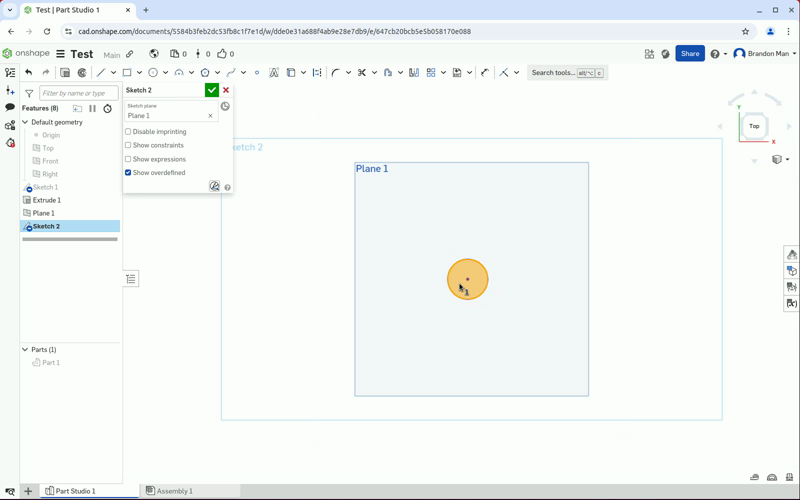
scroll(-6)
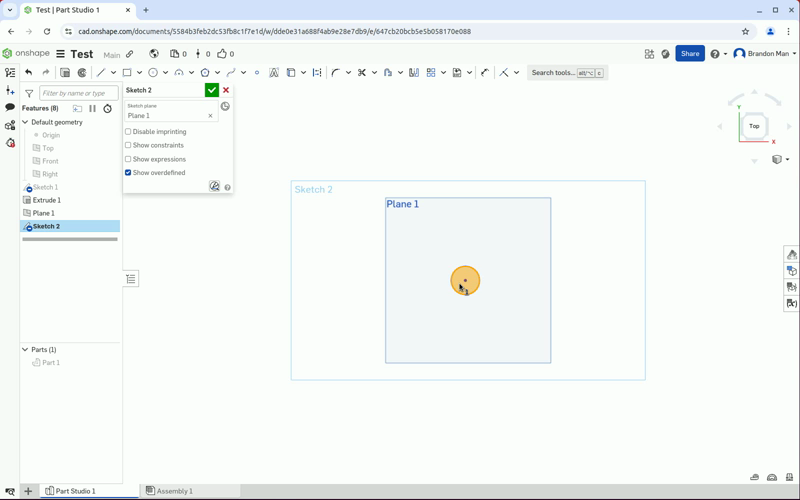
scroll(-6)
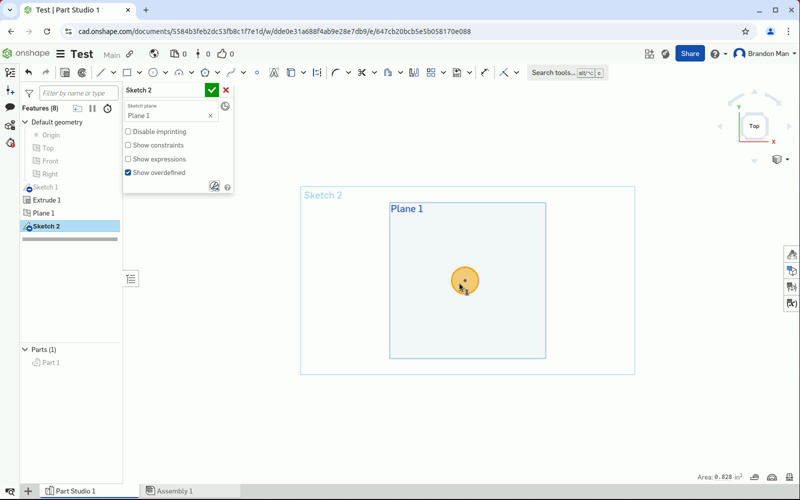
scroll(-6)
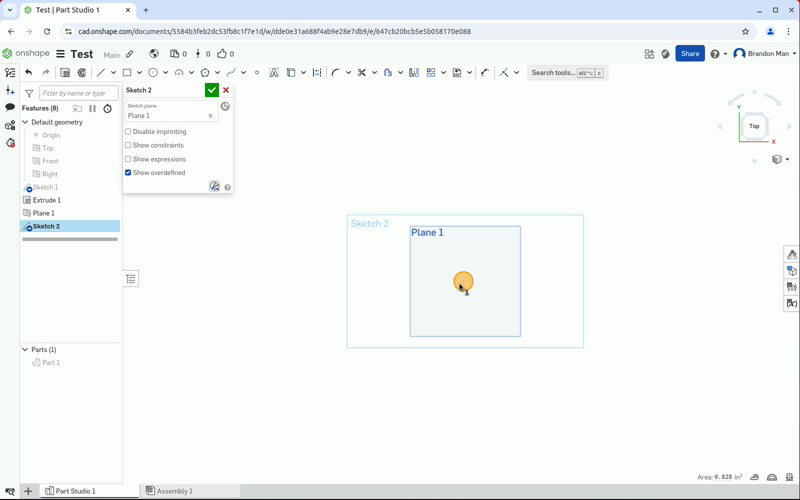
scroll(-6)
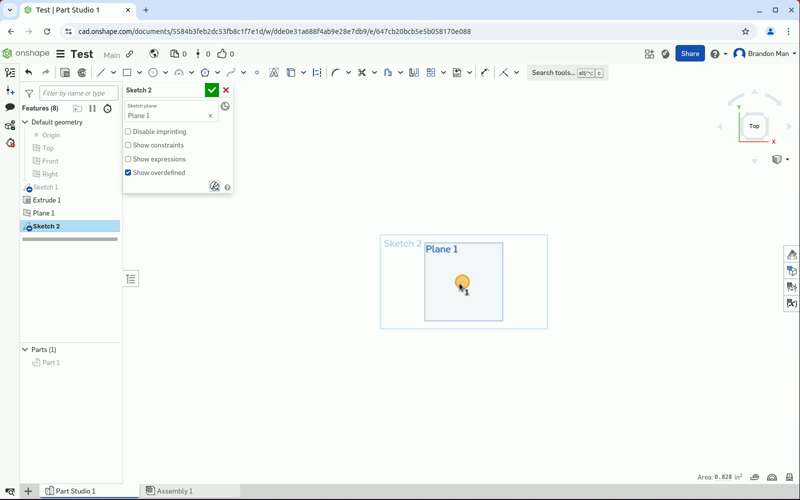
scroll(-6)
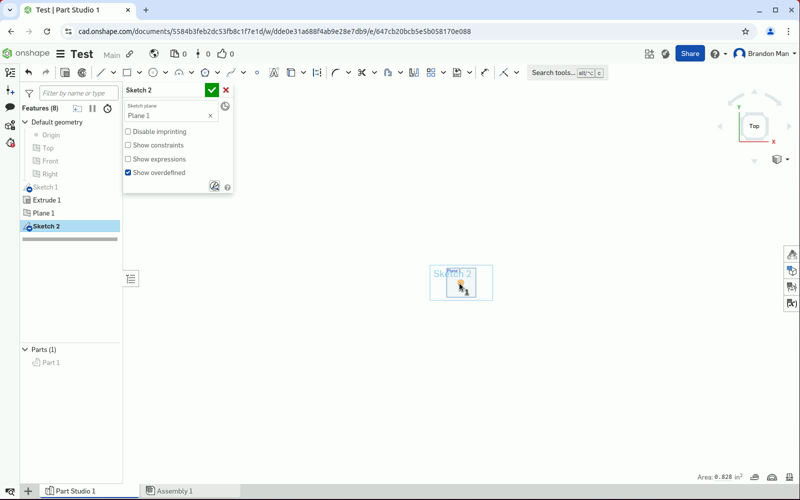
mouse_move(73, 352)
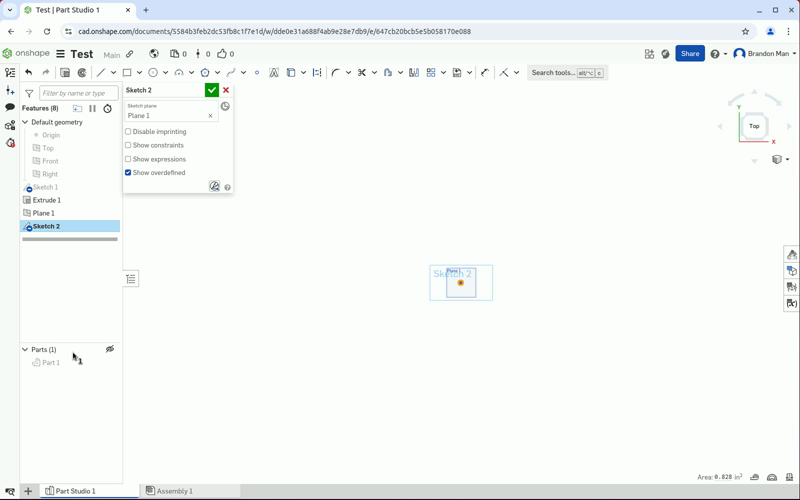
key(shift+y)
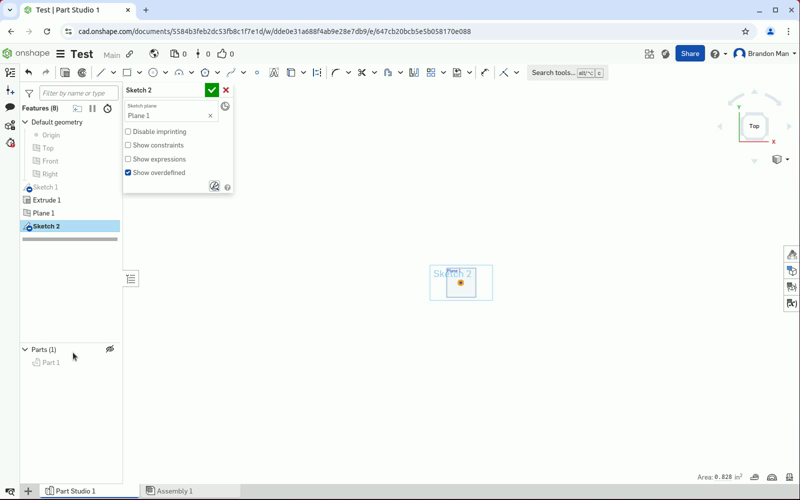
key(shift+e)
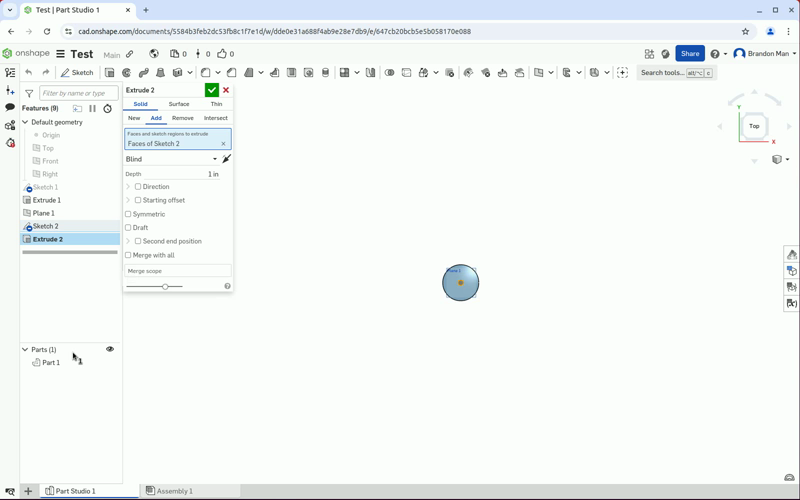
mouse_move(143, 106)
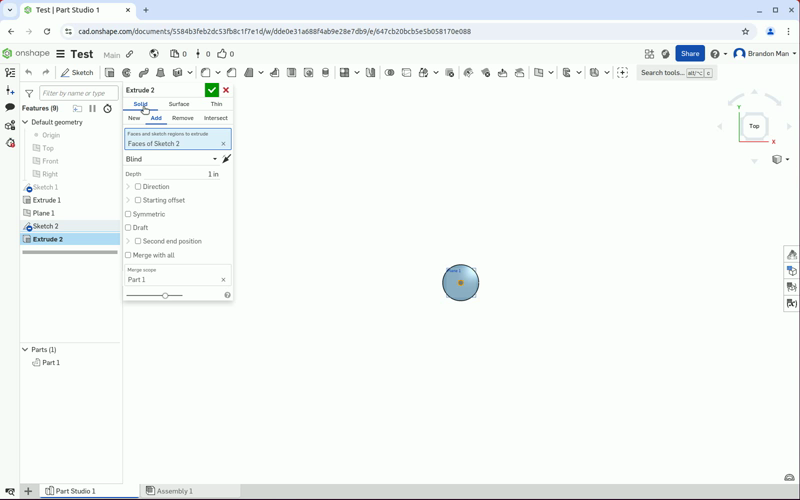
click(143, 106)
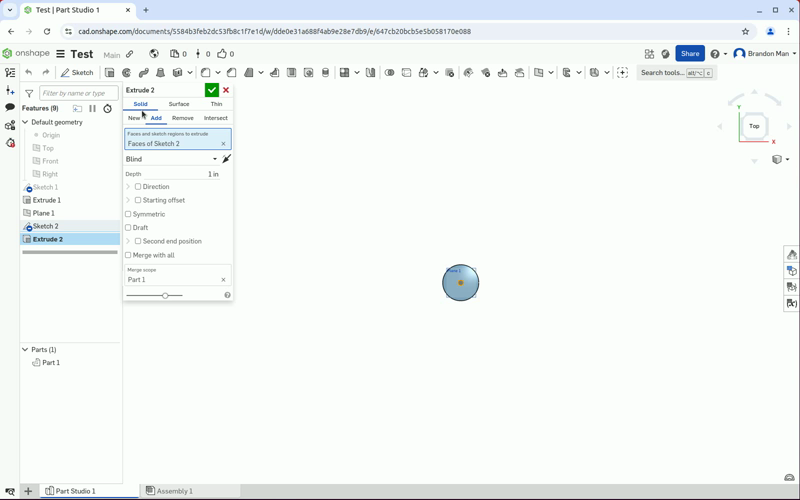
mouse_move(137, 120)
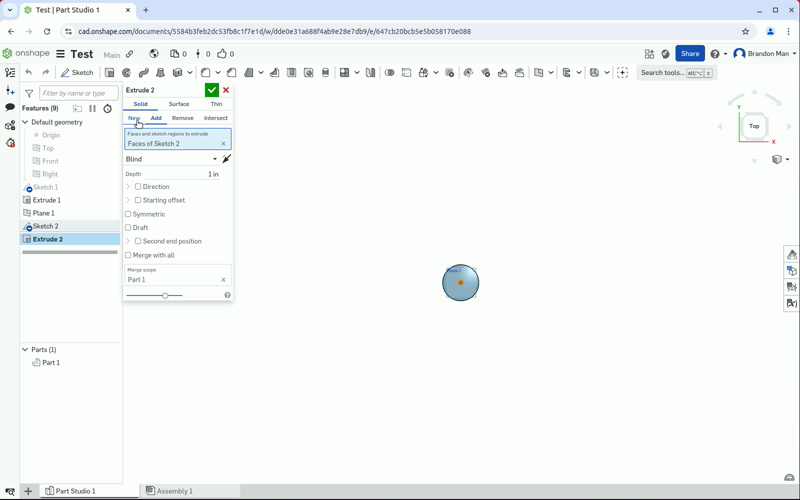
click(137, 120)
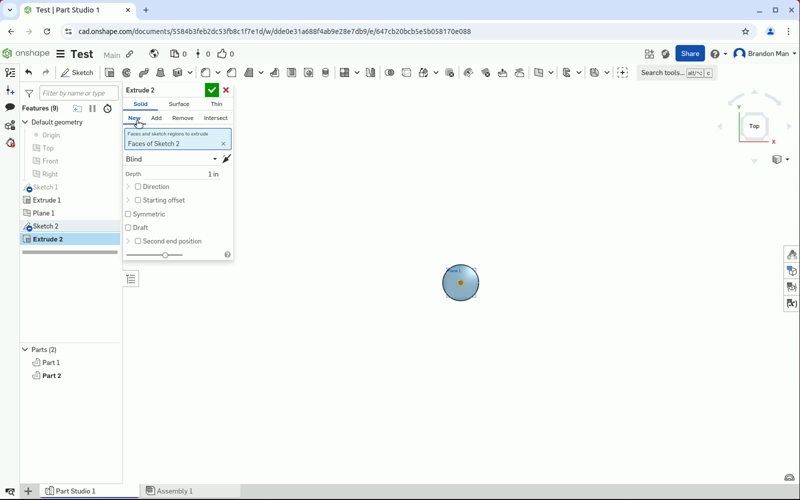
key(tab, 4)
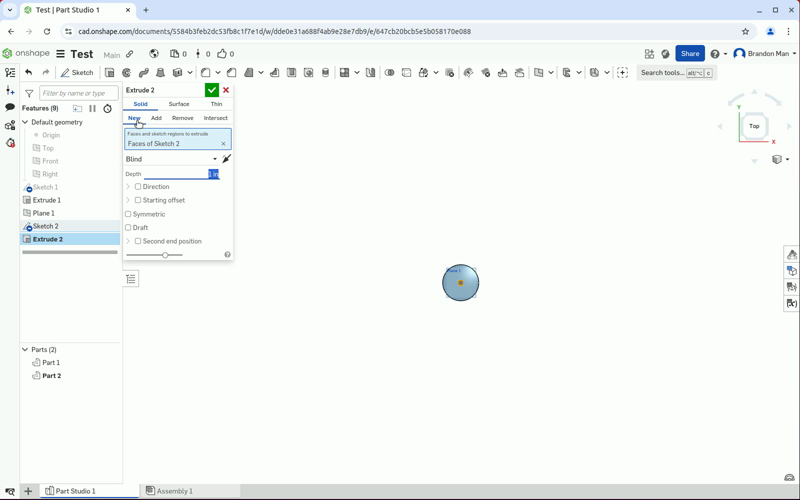
text(0.722)
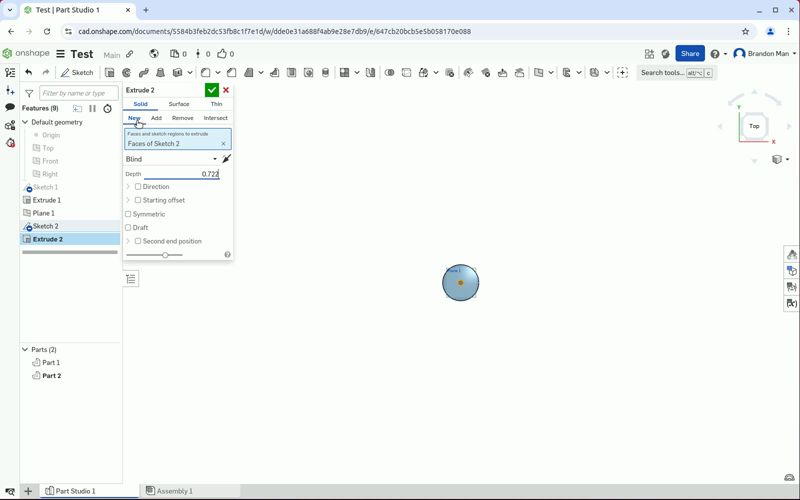
key(enter)
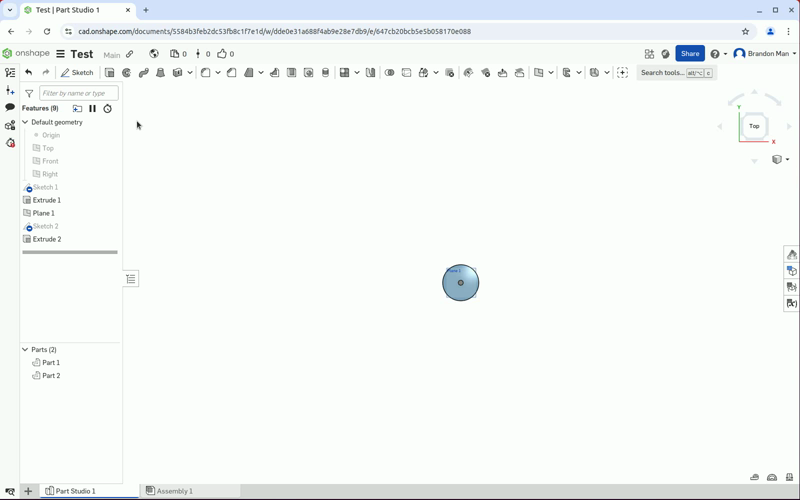
key(shift+h)
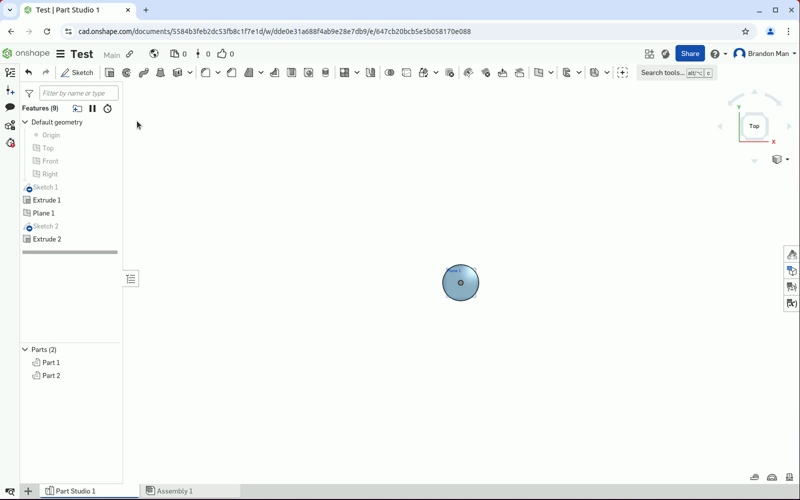
key(shift+h)
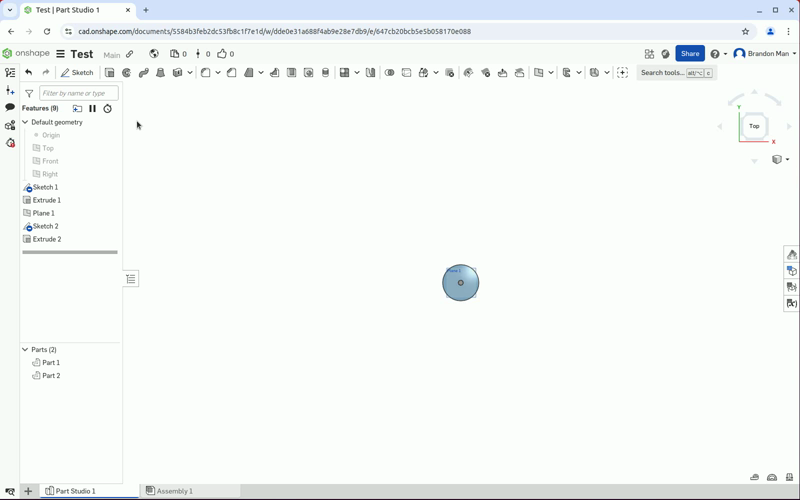
key(shift+7)
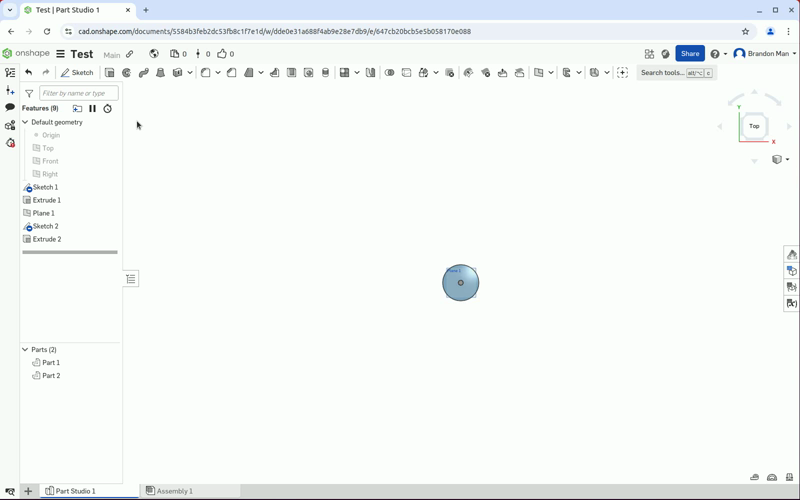
key(up, 3)
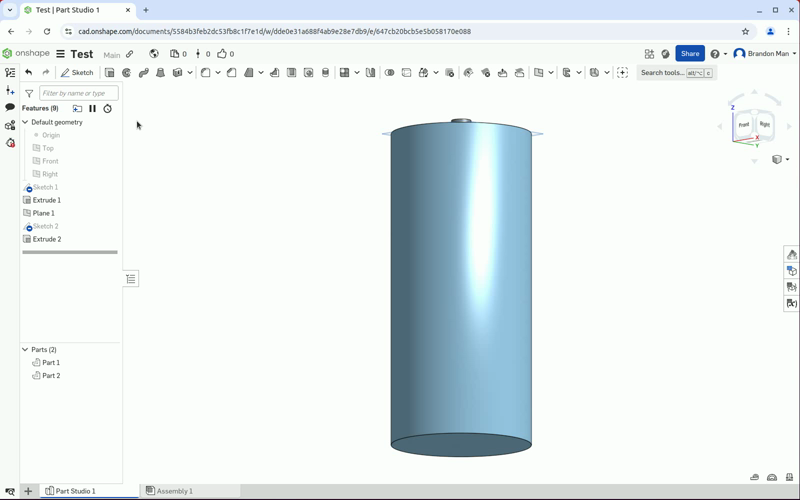
key(left, 3)
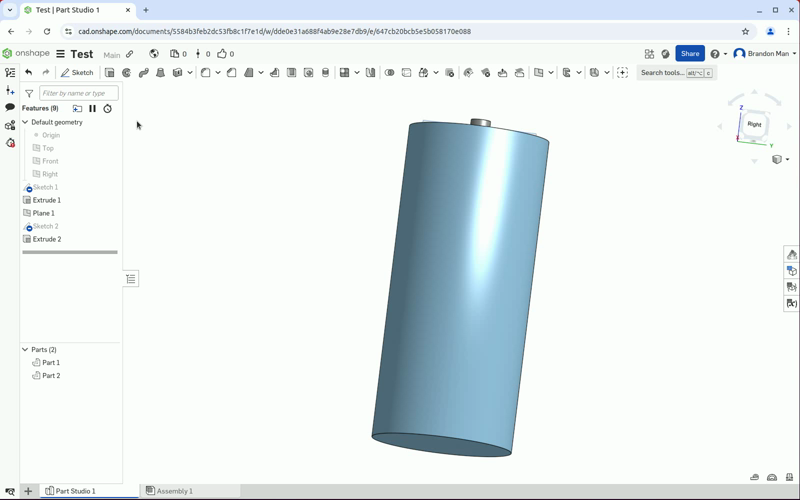
key(right, 3)
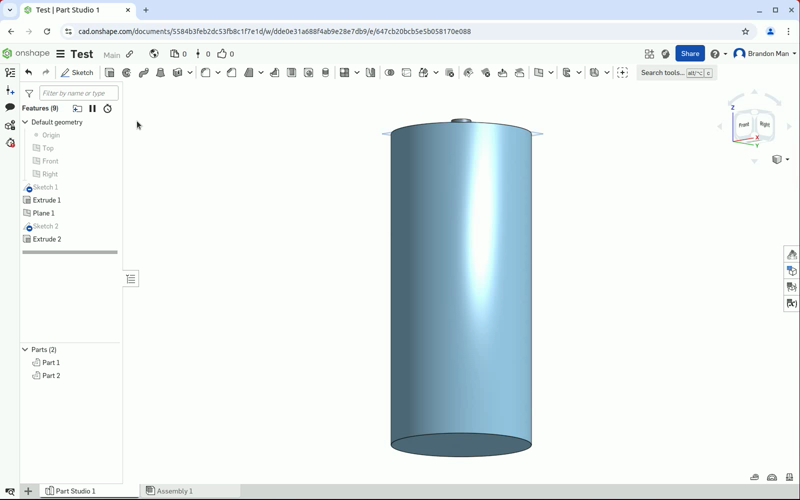
key(down, 3)
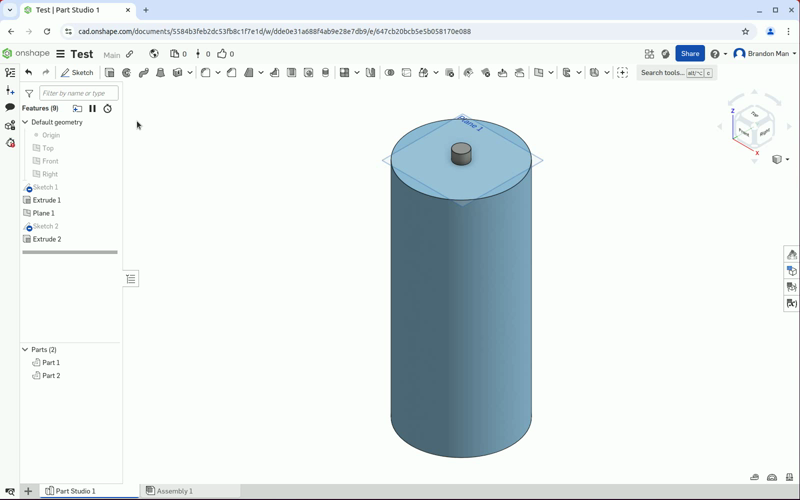
mouse_move(73, 189)
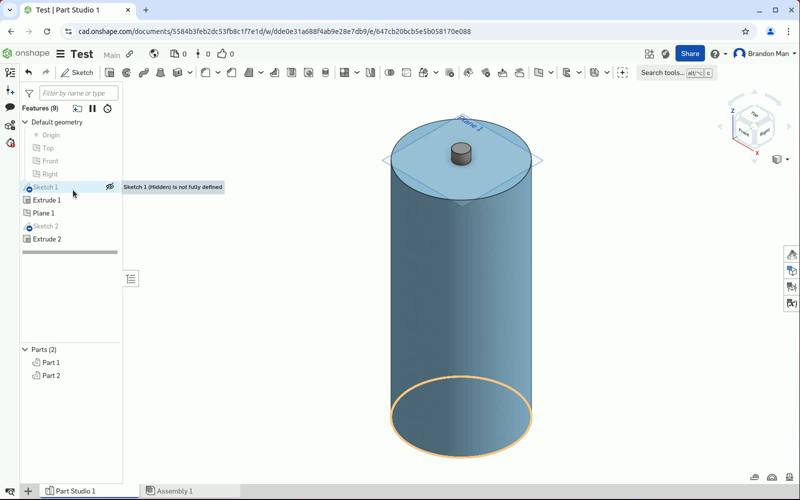
click(73, 189)